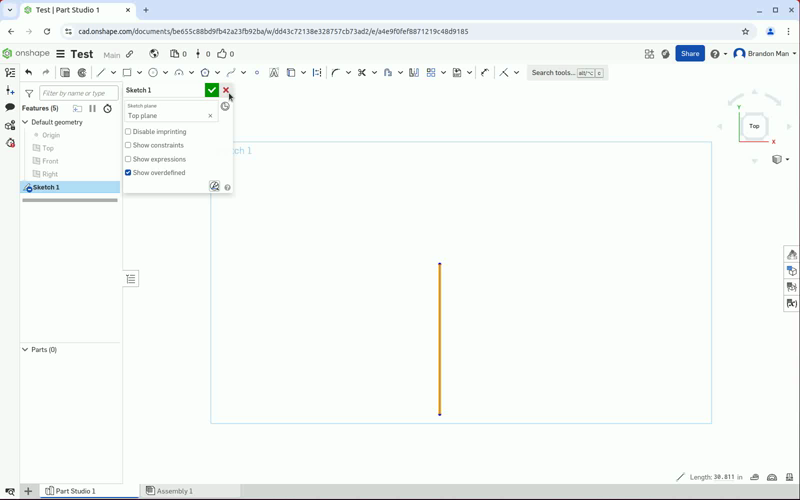
key(shift+h)
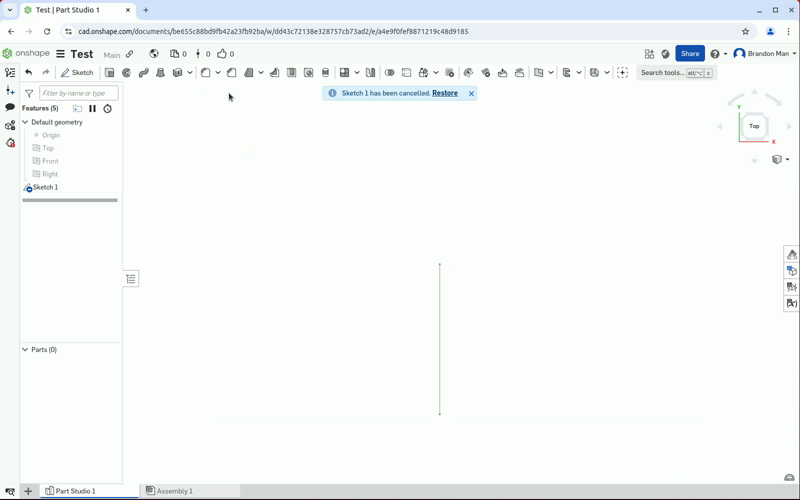
key(shift+s)
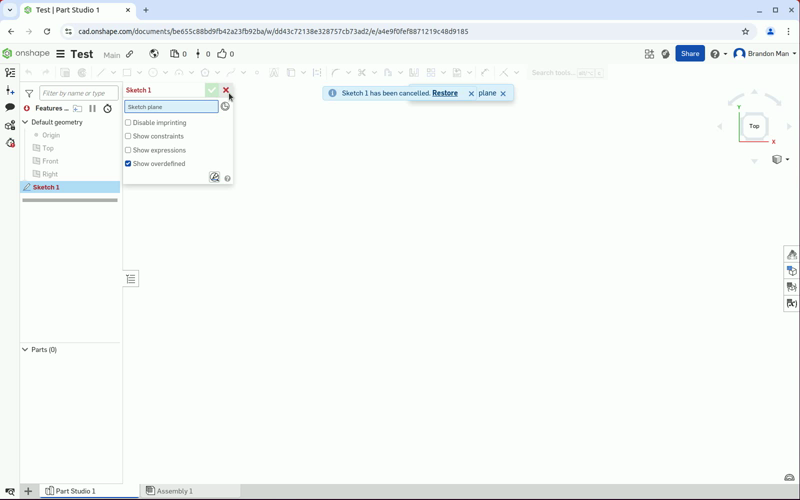
mouse_move(73, 150)
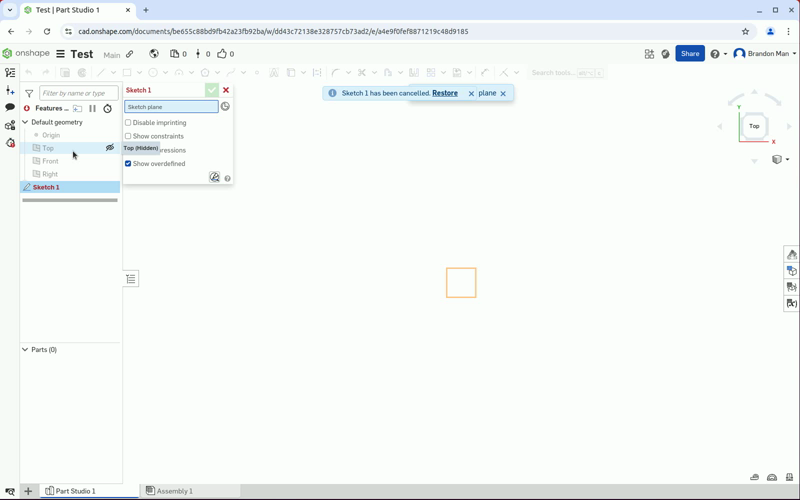
click(73, 150)
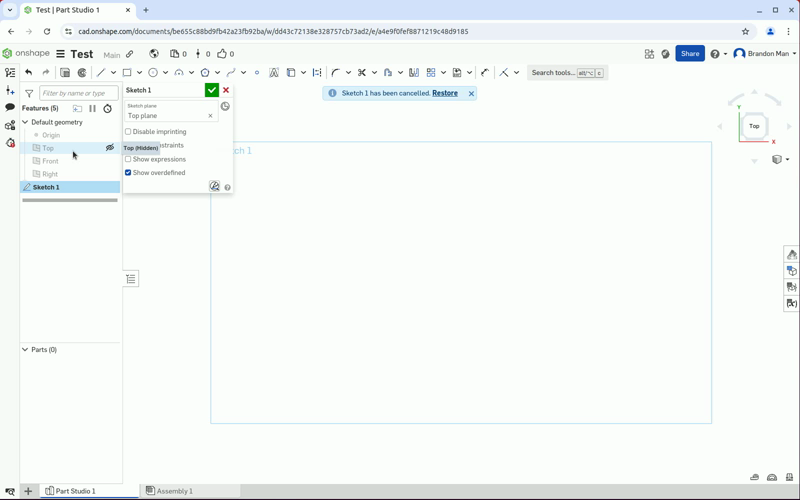
mouse_move(73, 352)
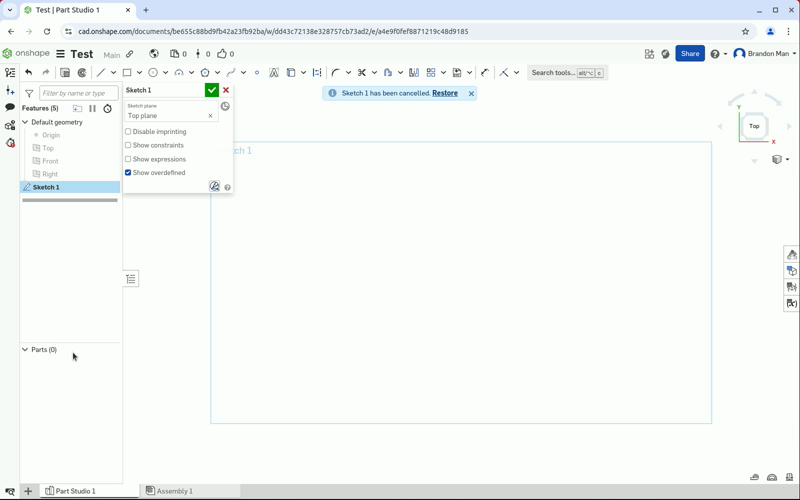
key(y)
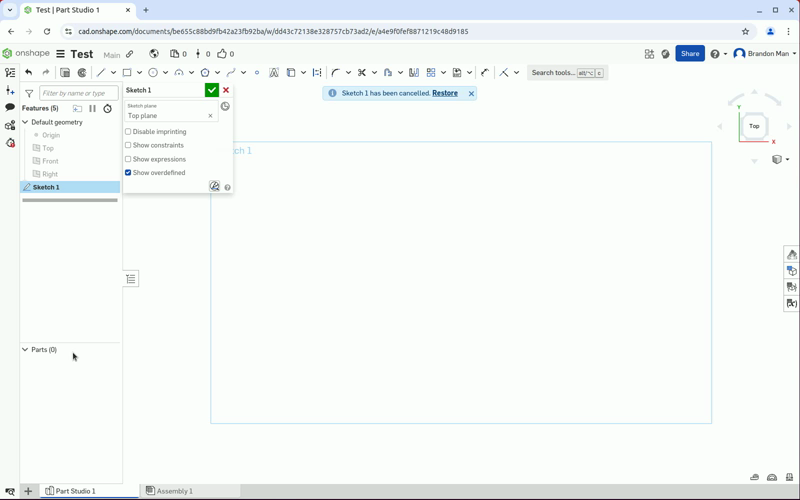
key(l)
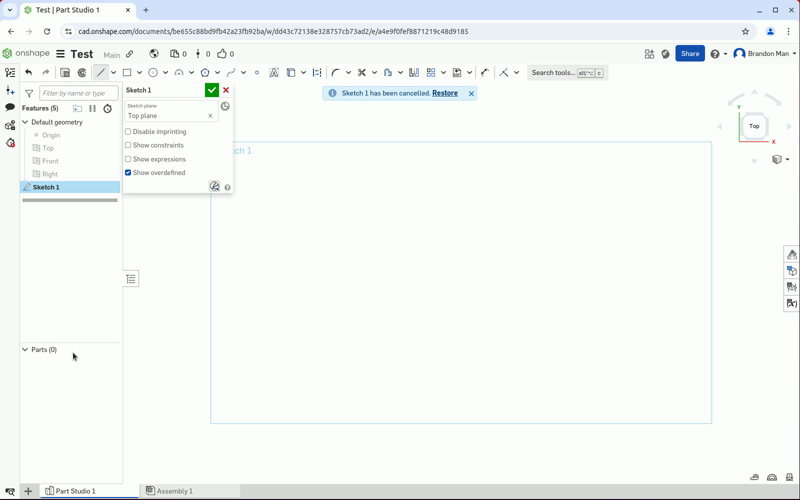
key_down(shift)
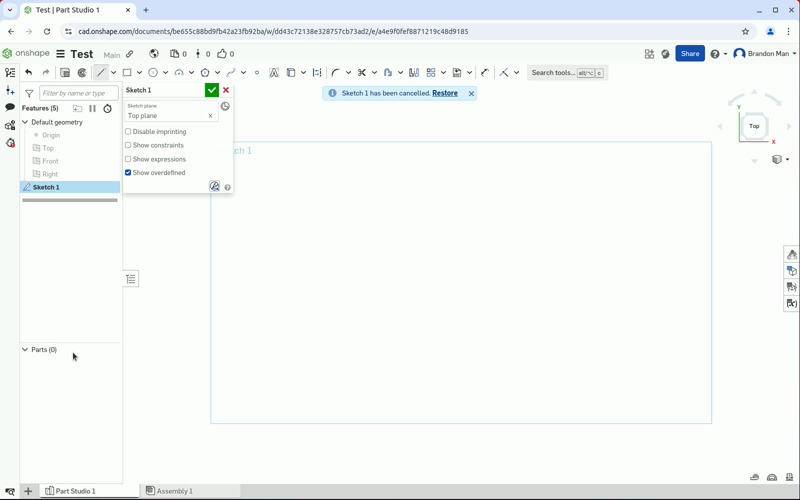
mouse_move(348, 370)
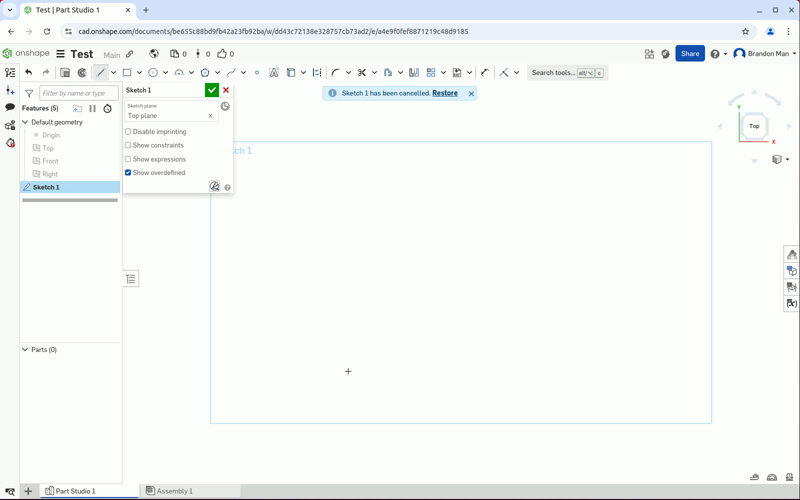
click(348, 370)
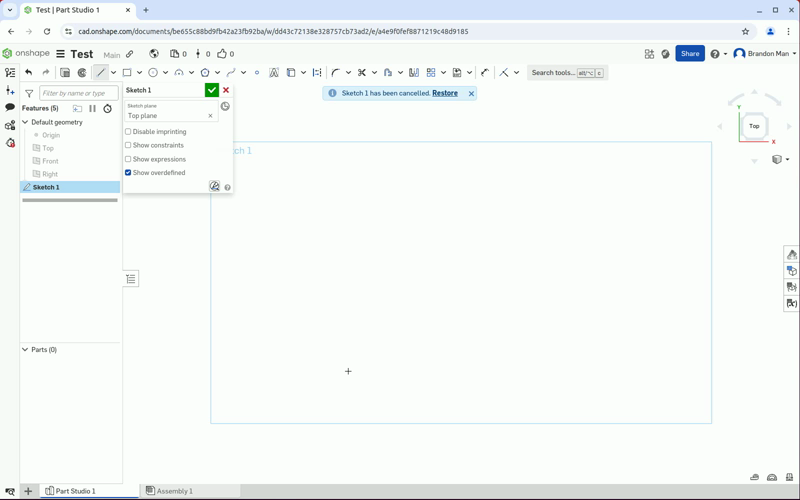
key_up(shift)
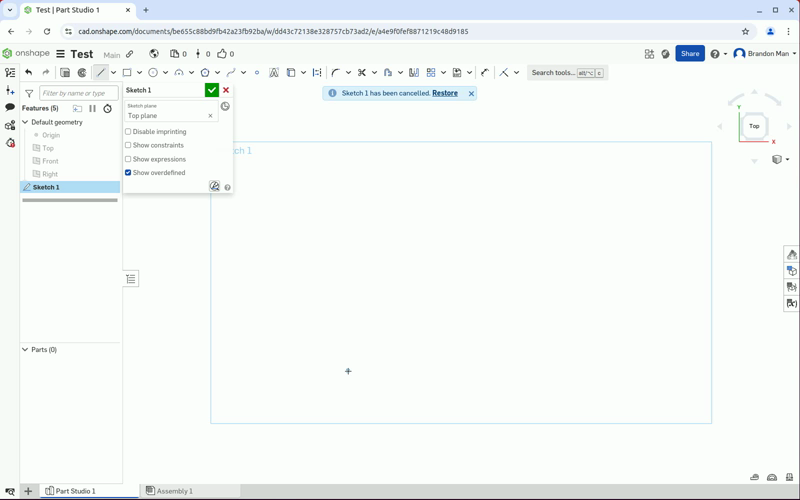
key_down(shift)
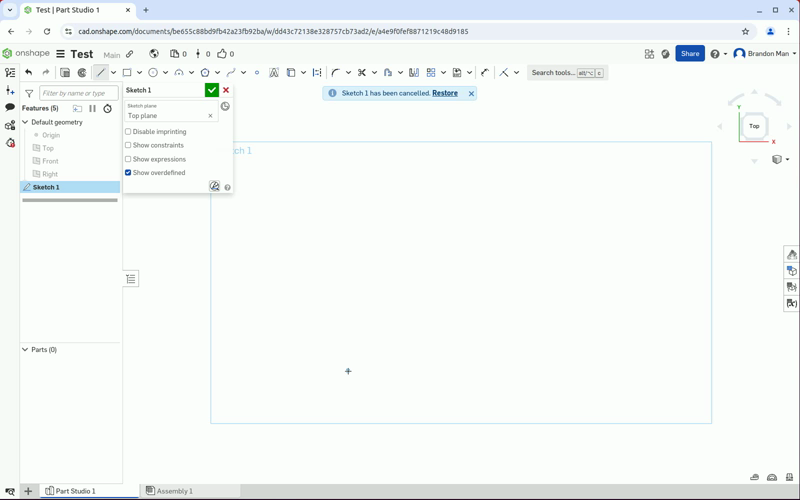
mouse_move(572, 370)
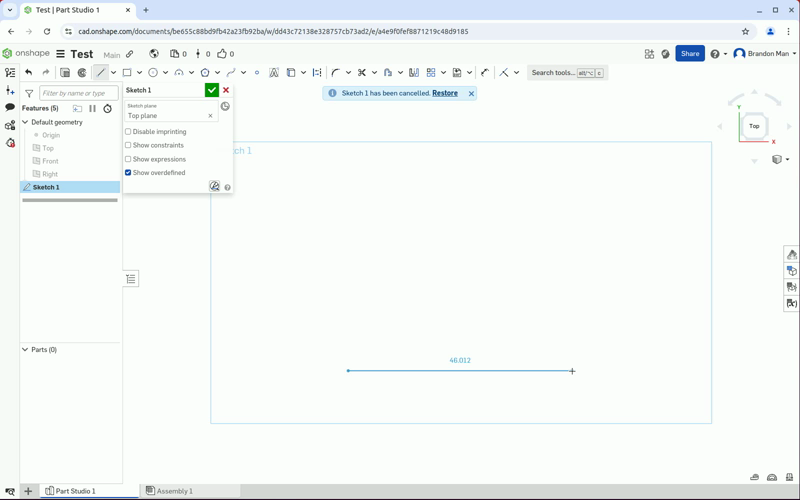
click(572, 370)
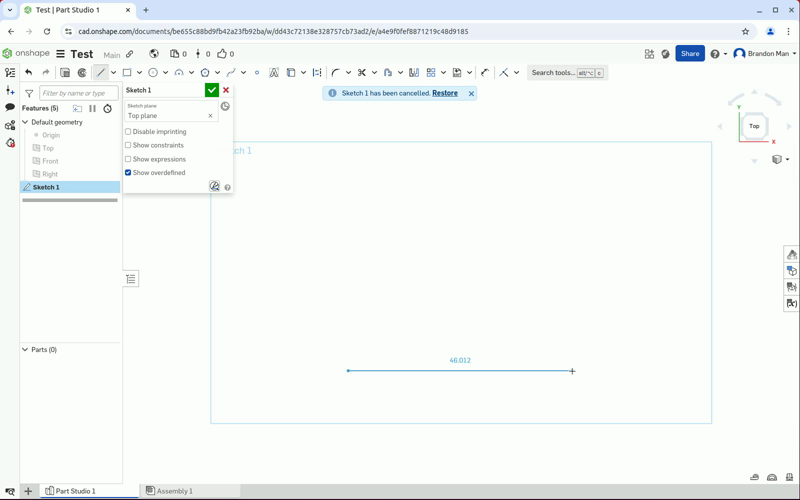
key_up(shift)
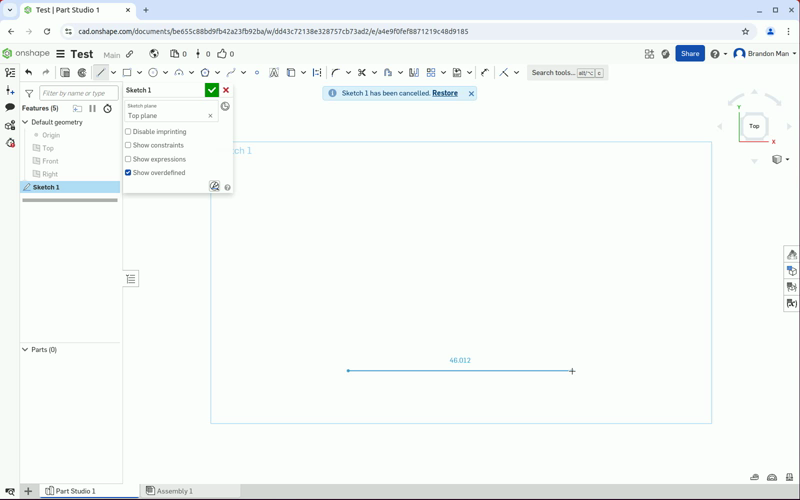
key_down(shift)
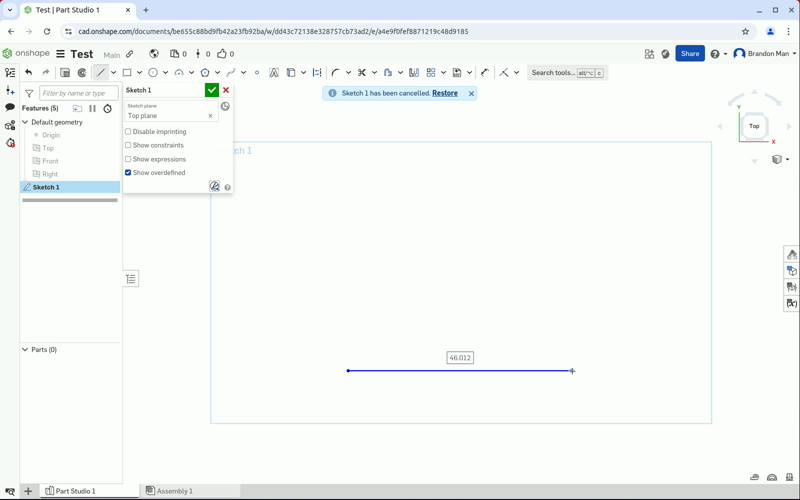
mouse_move(572, 196)
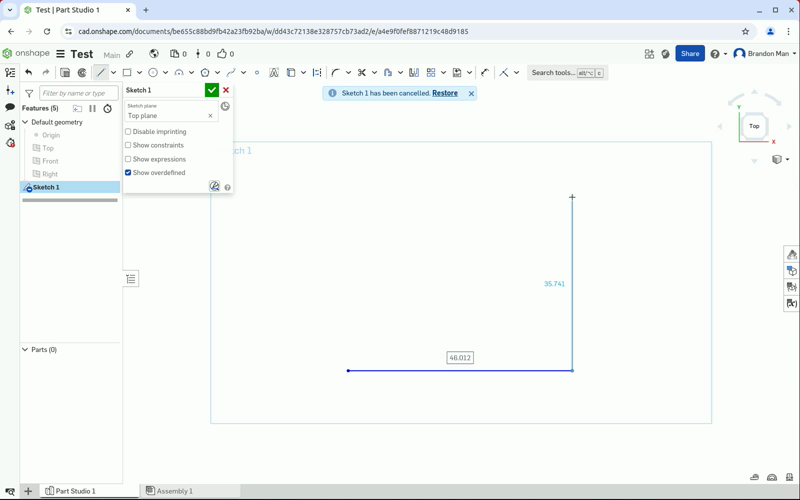
click(572, 196)
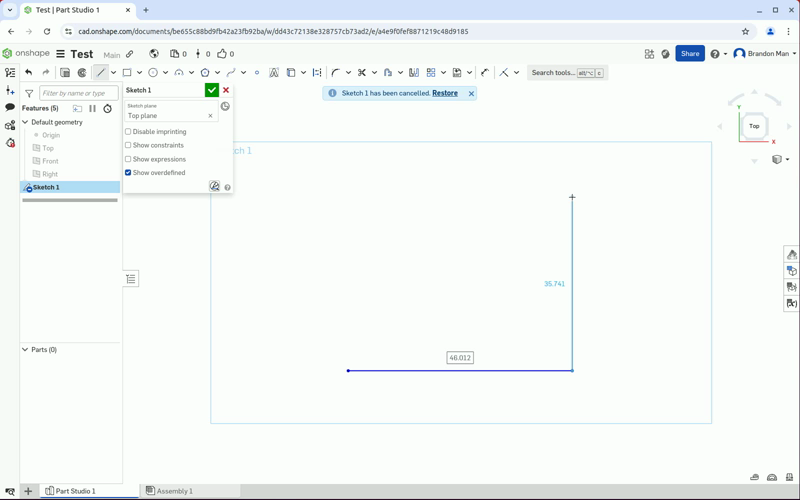
key_up(shift)
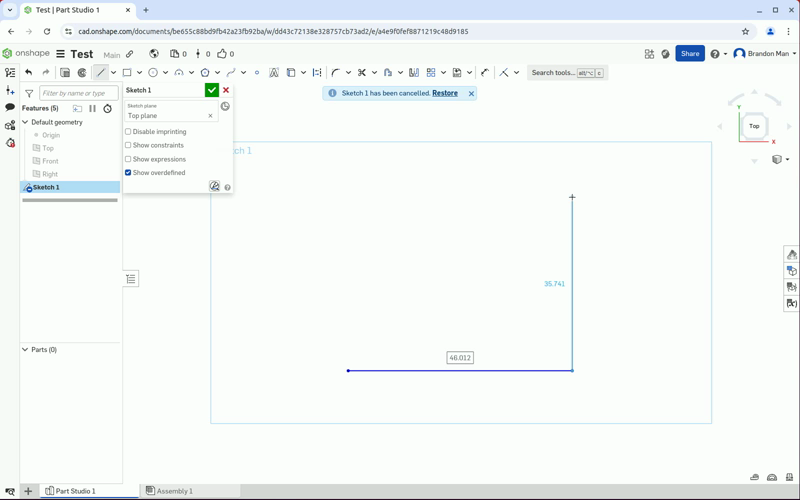
key_down(shift)
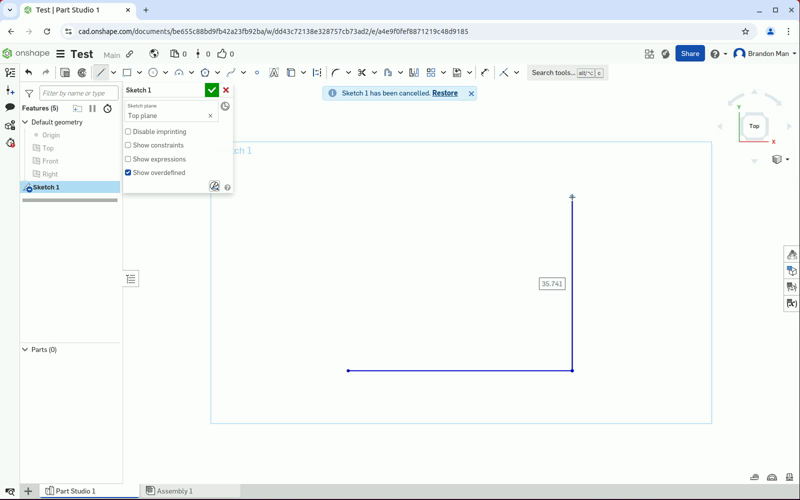
mouse_move(348, 196)
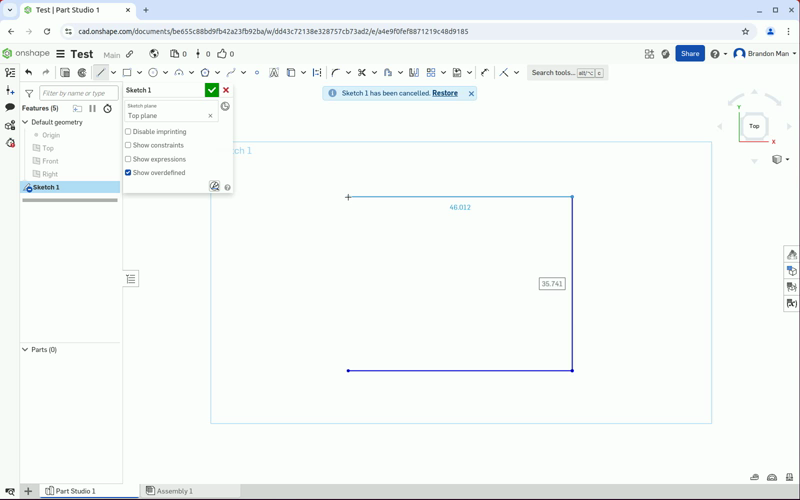
click(348, 196)
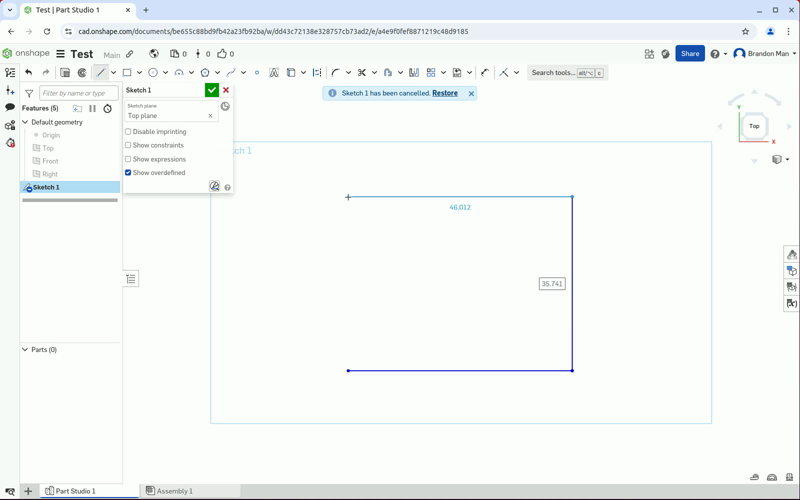
key_up(shift)
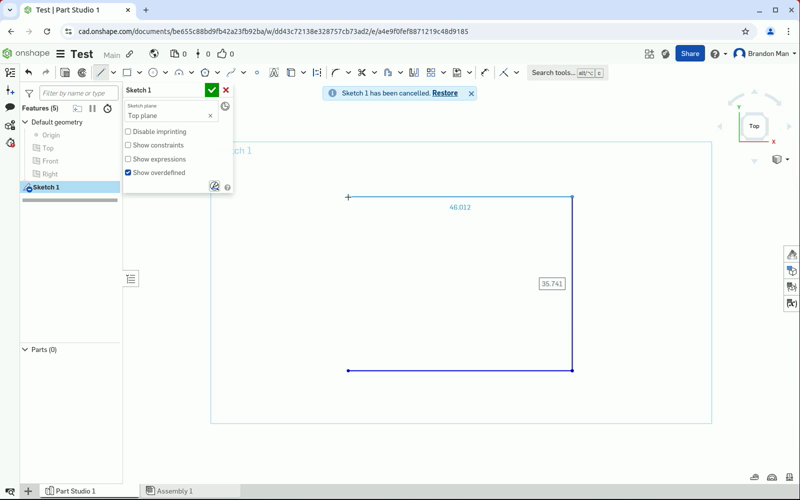
key_down(shift)
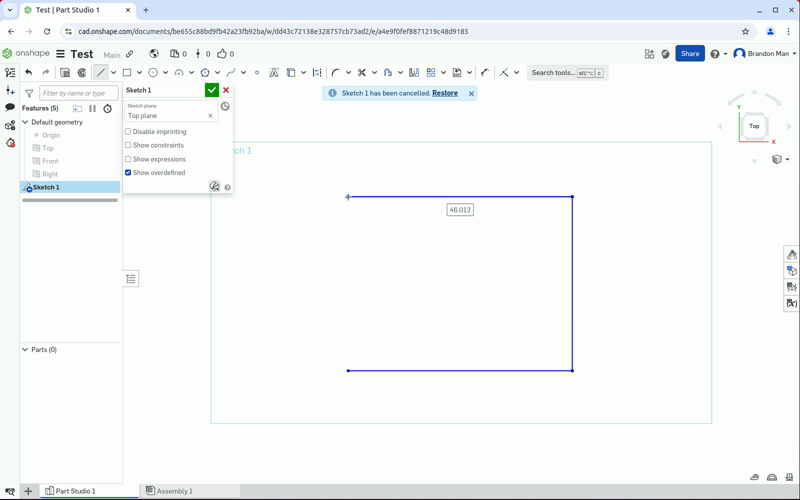
mouse_move(348, 370)
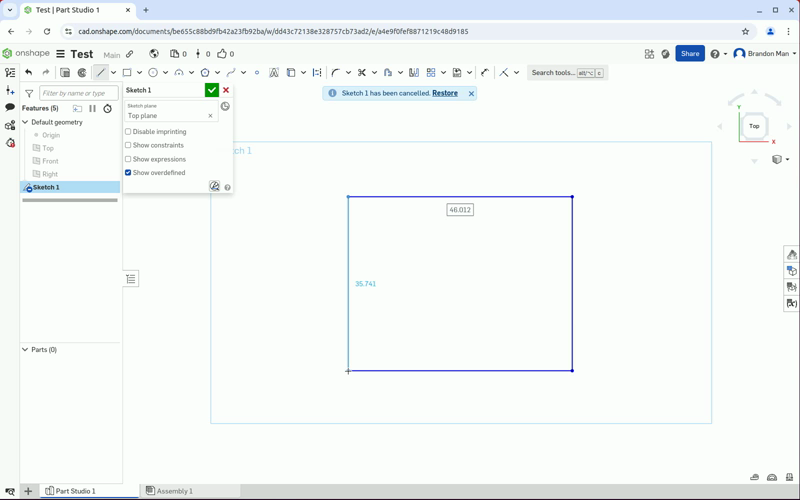
key_up(shift)
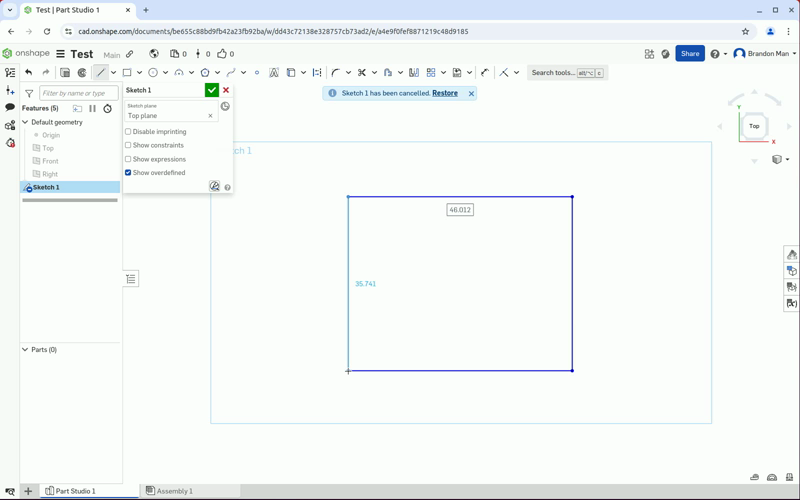
click(348, 370)
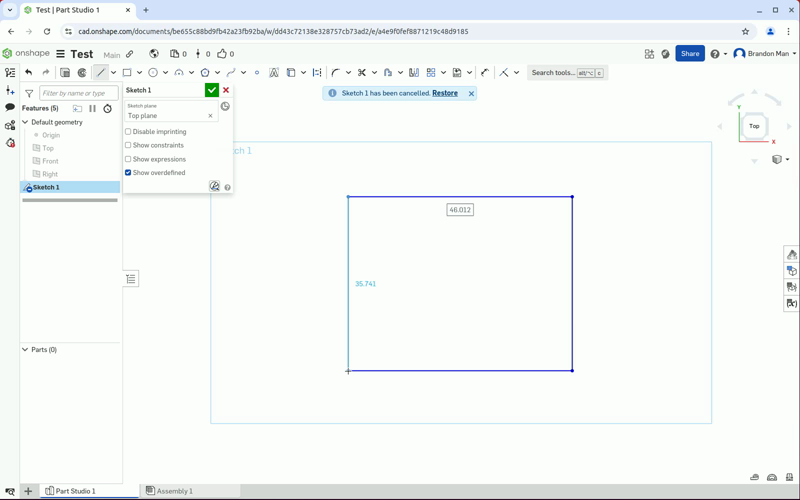
key(esc)
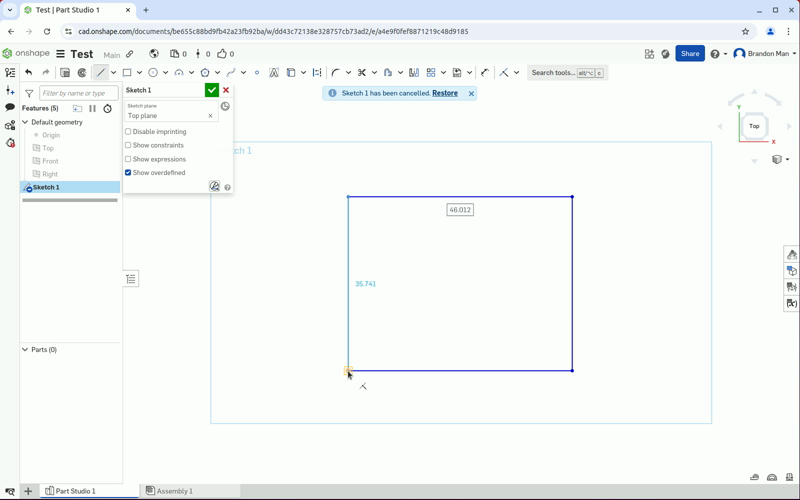
mouse_move(526, 244)
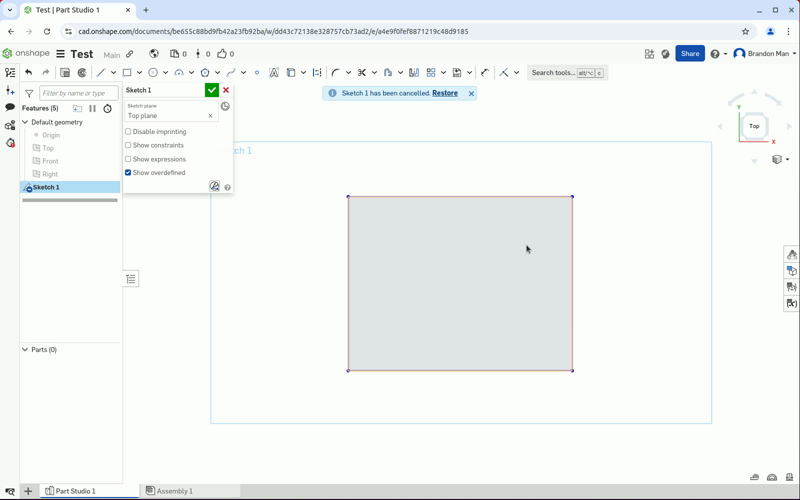
click(526, 244)
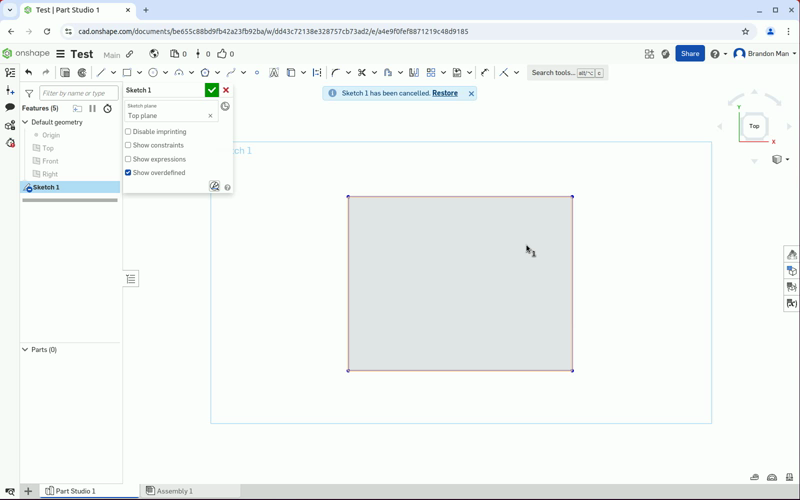
mouse_move(73, 352)
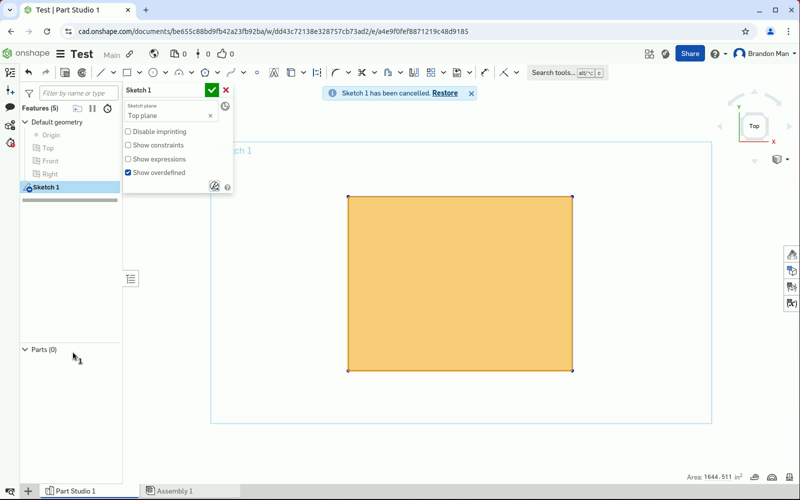
key(shift+y)
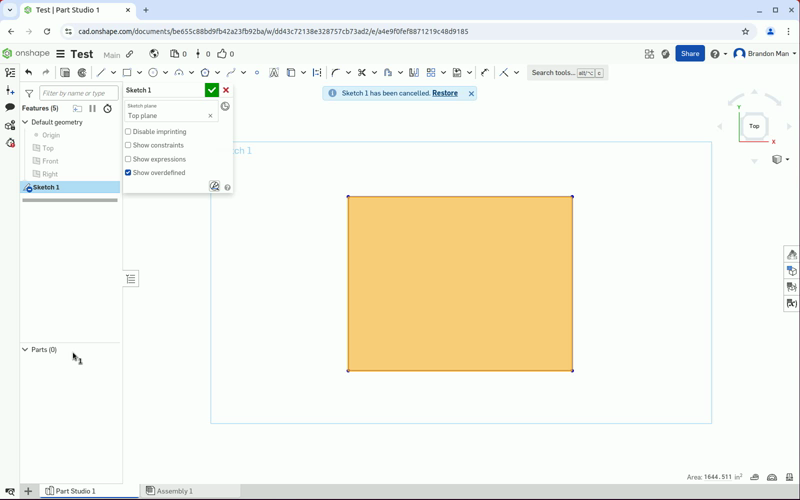
key(shift+e)
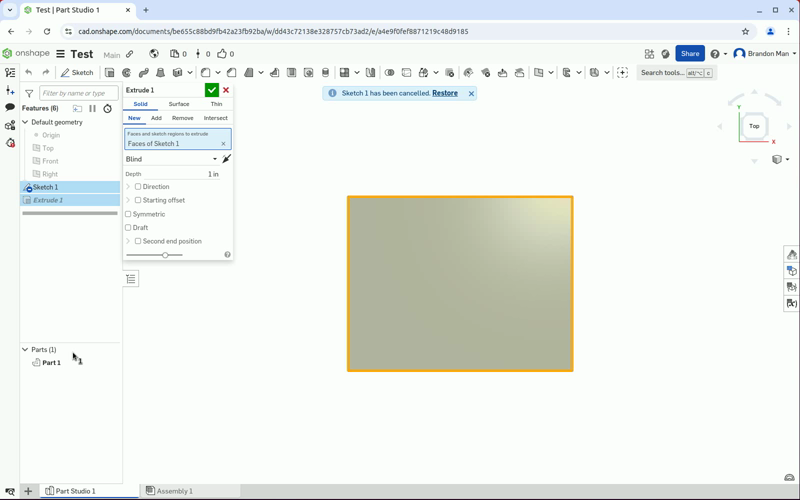
mouse_move(143, 106)
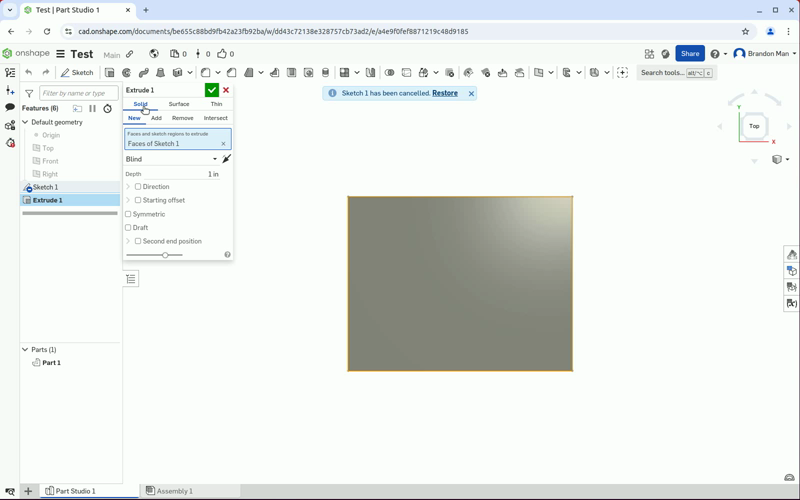
click(143, 106)
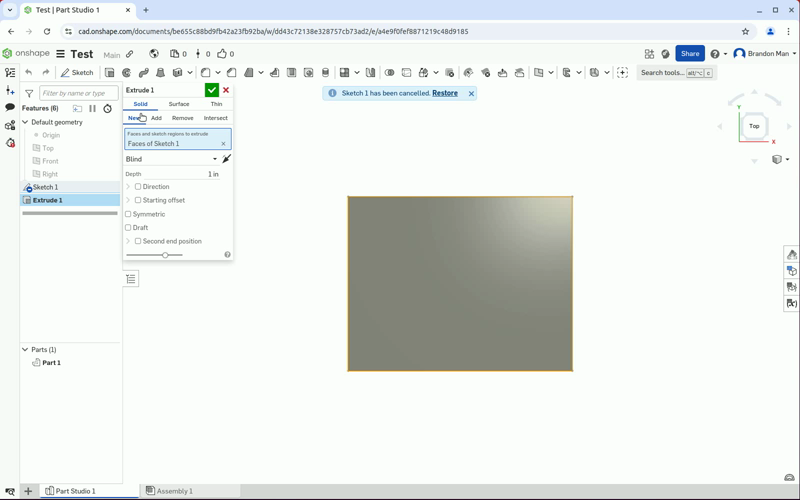
mouse_move(137, 120)
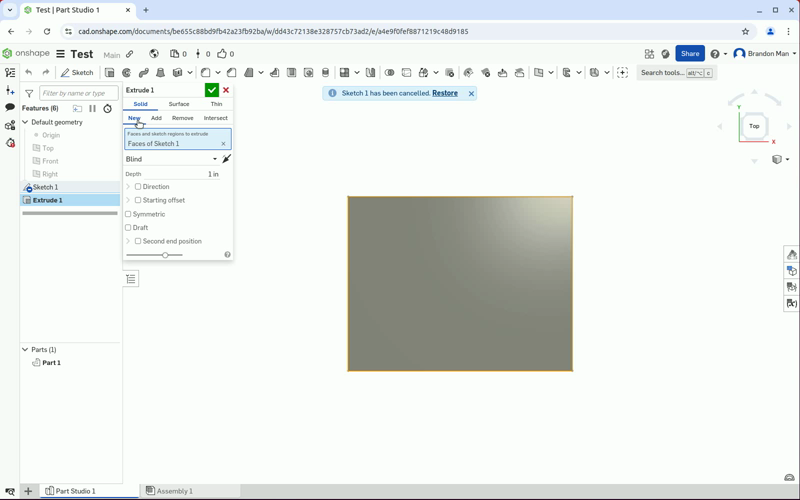
click(137, 120)
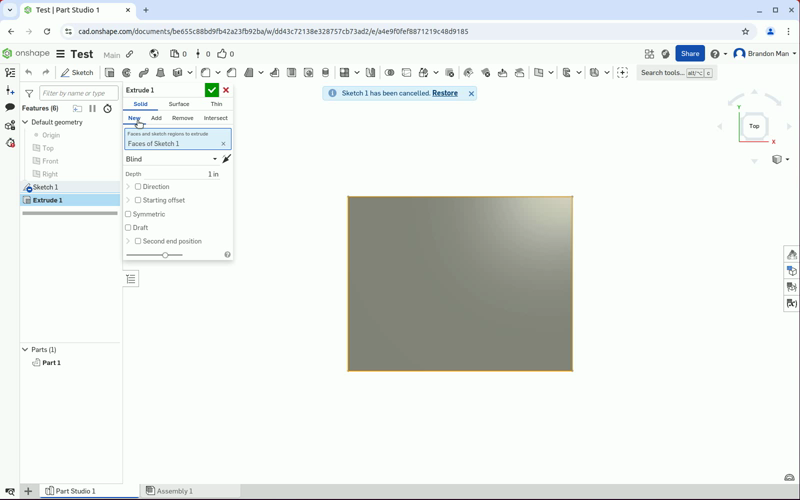
key(tab, 4)
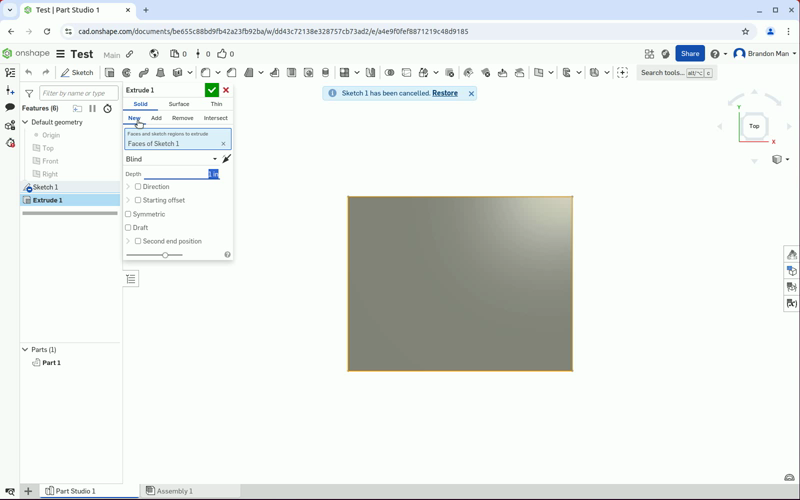
text(6.018)
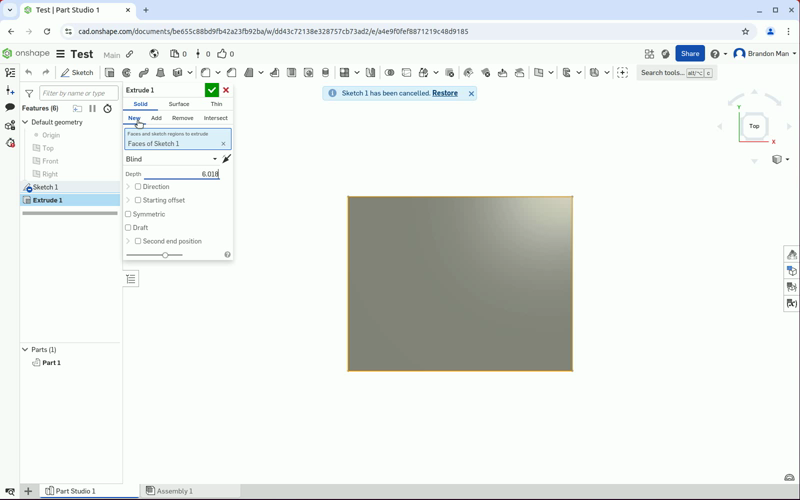
key(enter)
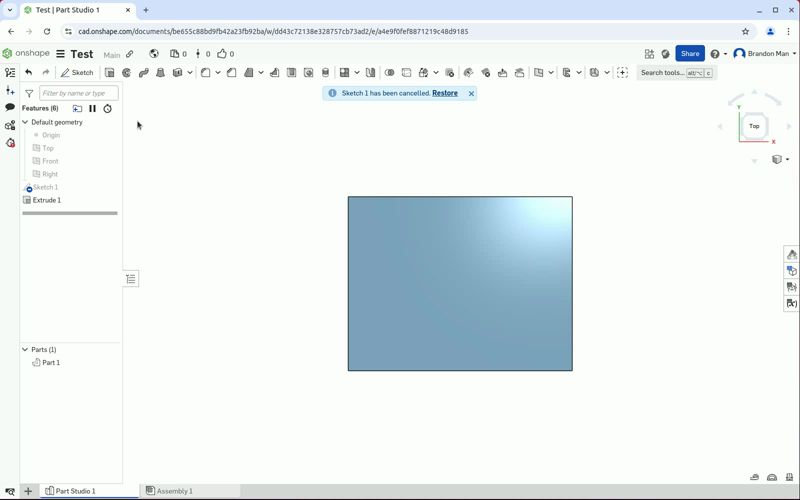
key(shift+h)
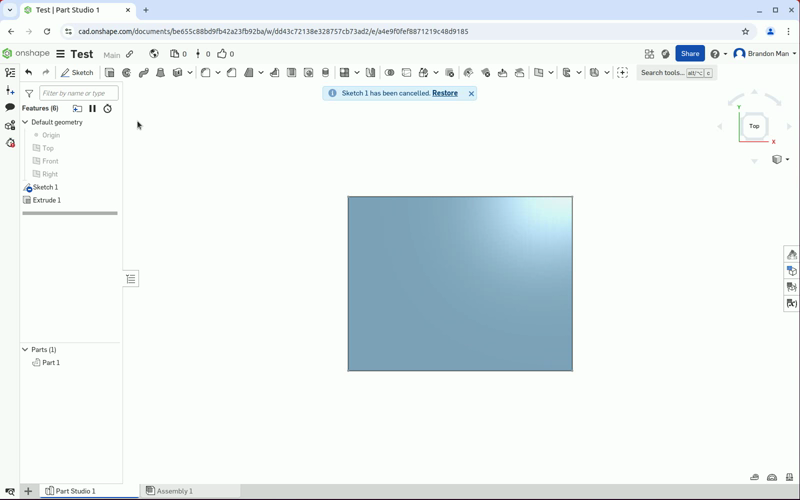
key(shift+h)
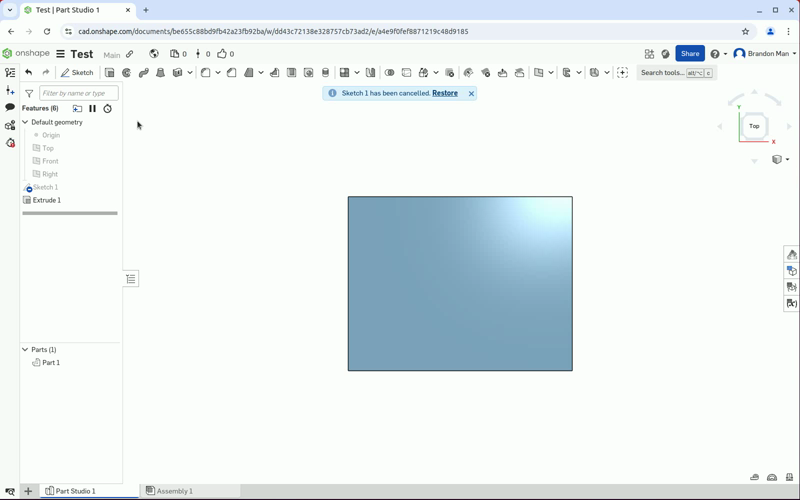
mouse_move(73, 189)
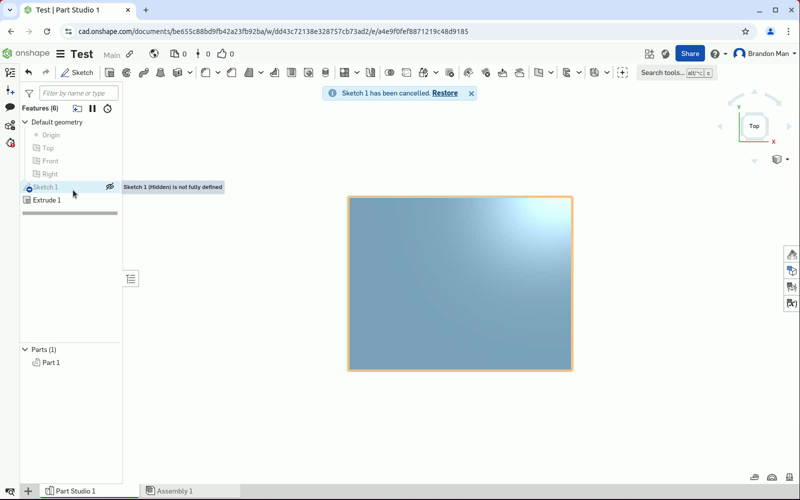
click(73, 189)
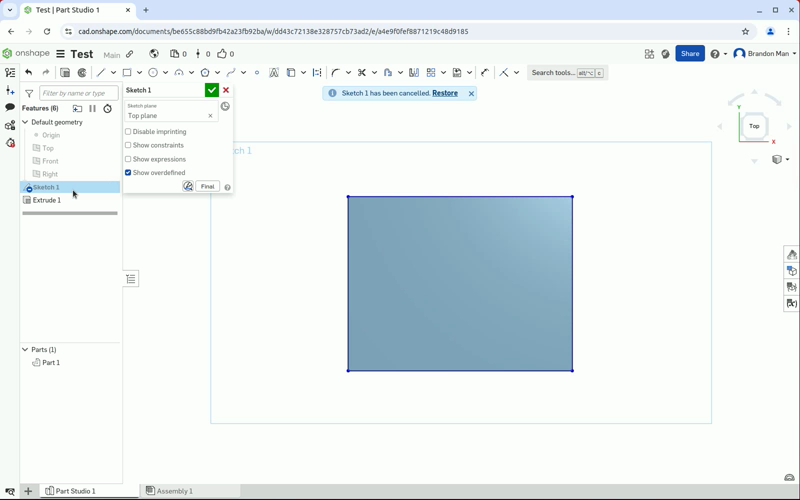
mouse_move(229, 92)
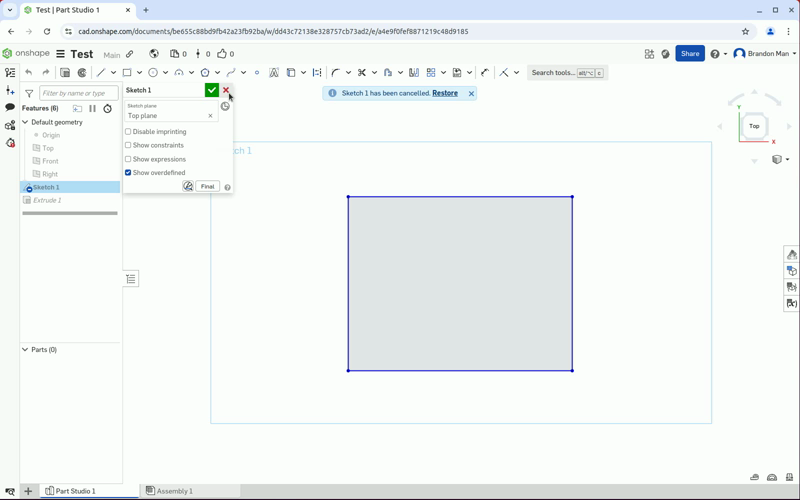
click(229, 92)
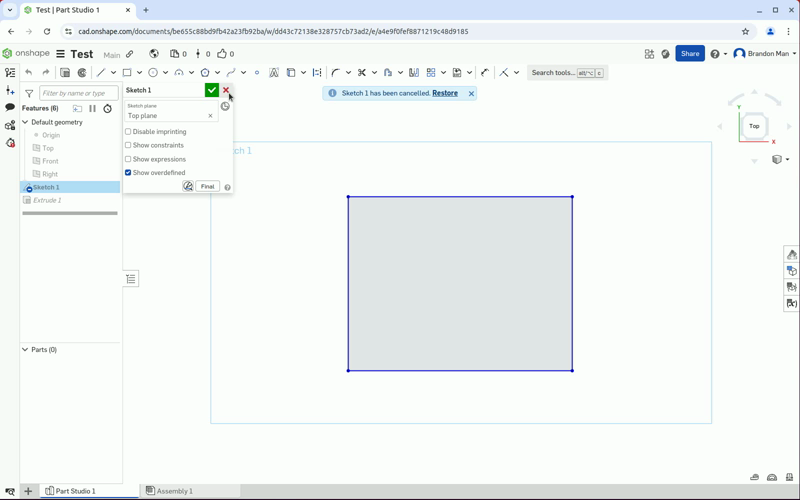
key(shift+s)
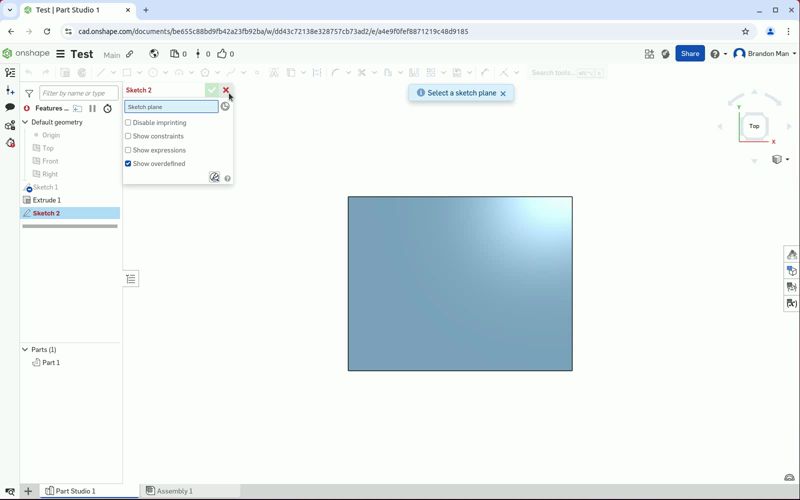
mouse_move(73, 150)
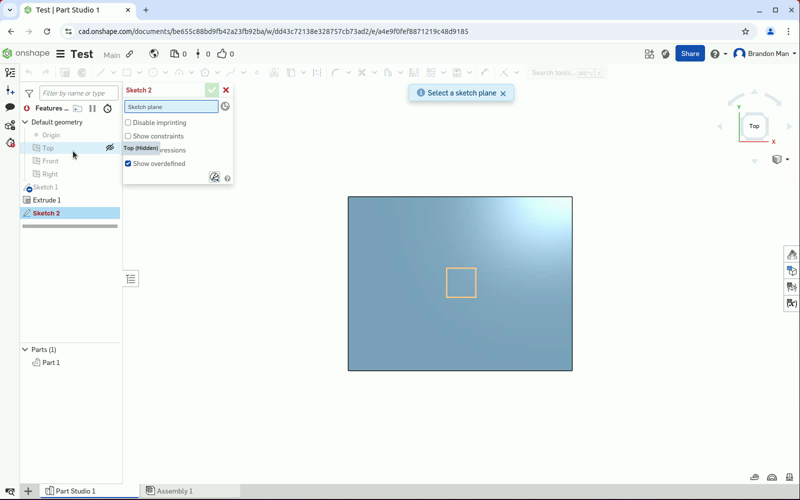
click(73, 150)
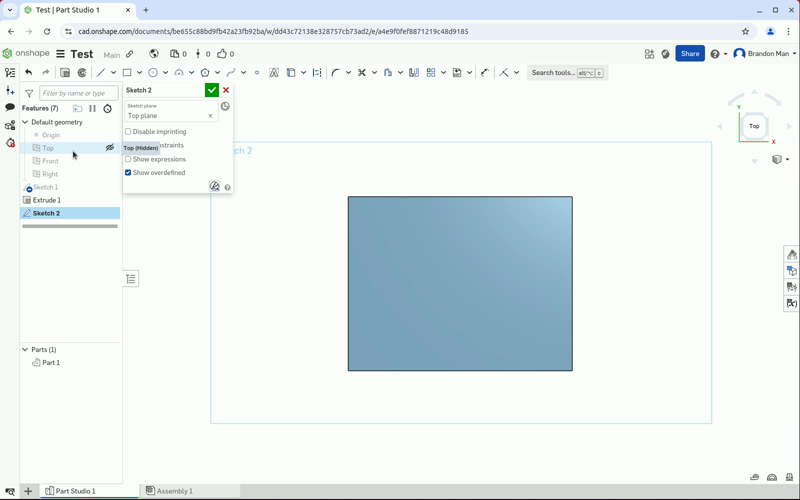
mouse_move(73, 352)
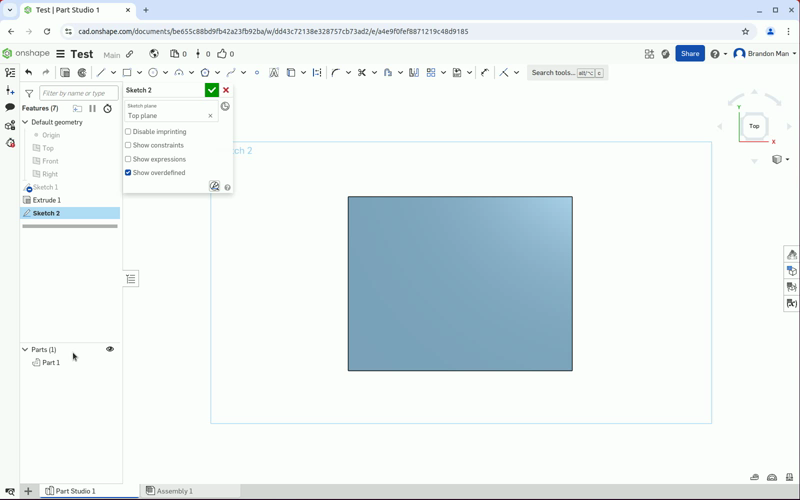
key(y)
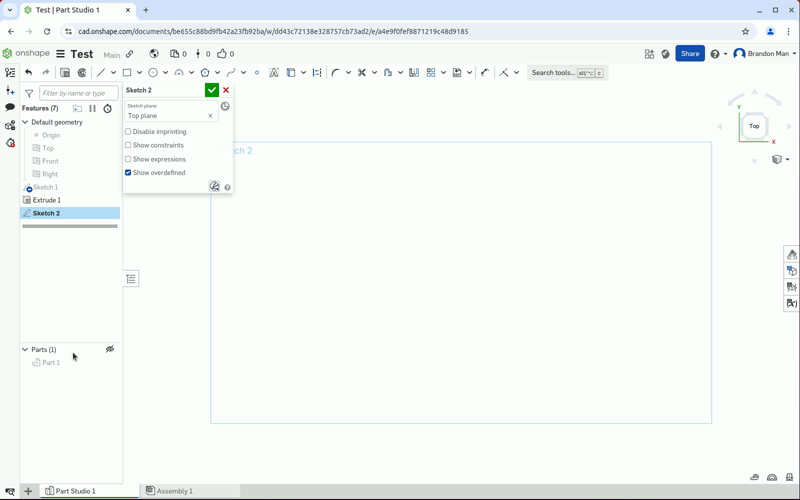
key(l)
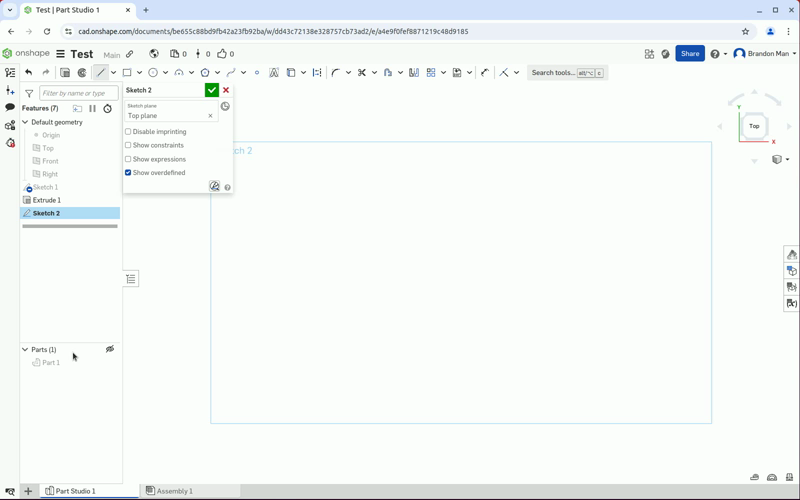
key_down(shift)
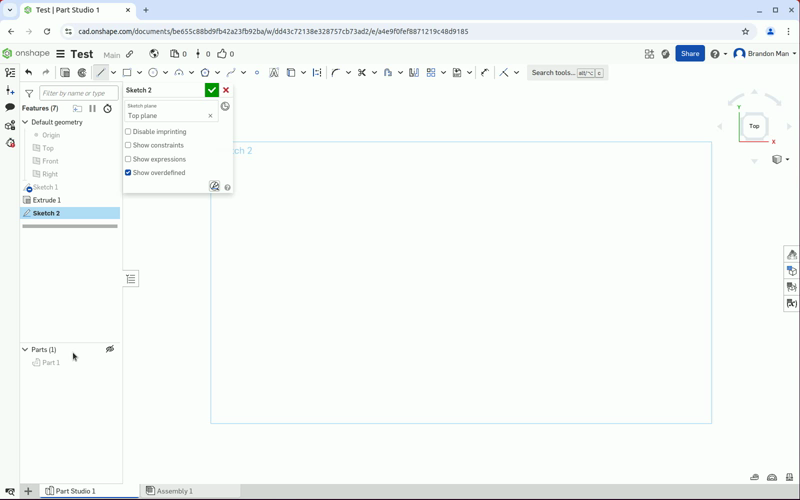
mouse_move(348, 370)
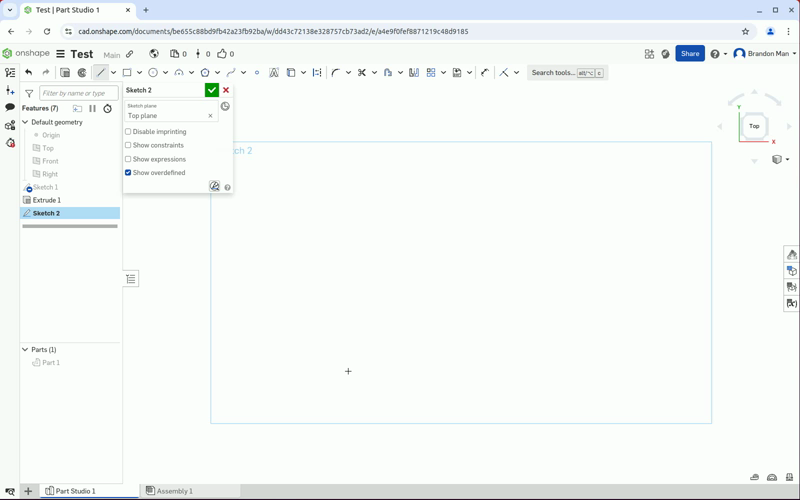
click(348, 370)
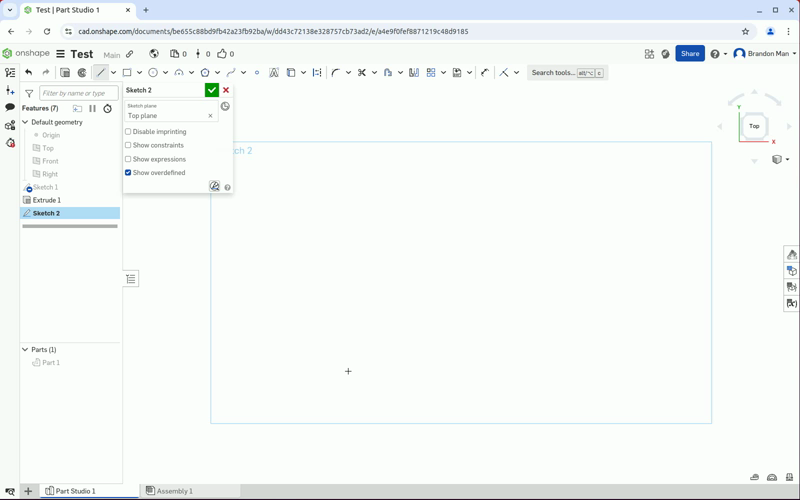
key_up(shift)
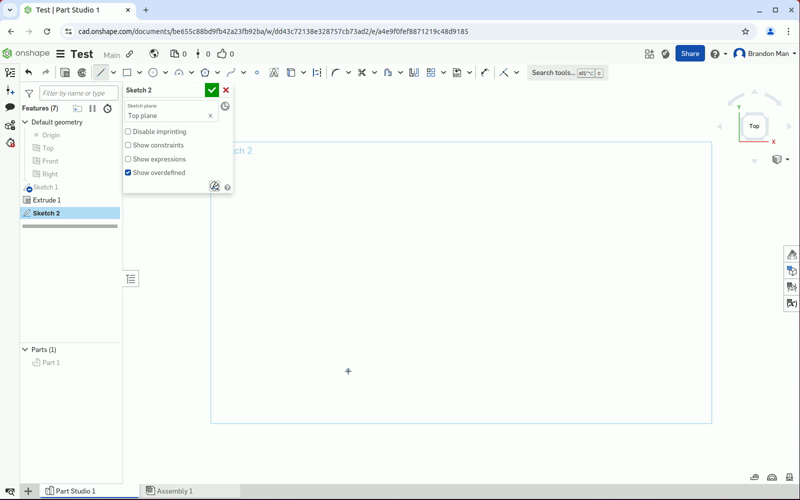
key_down(shift)
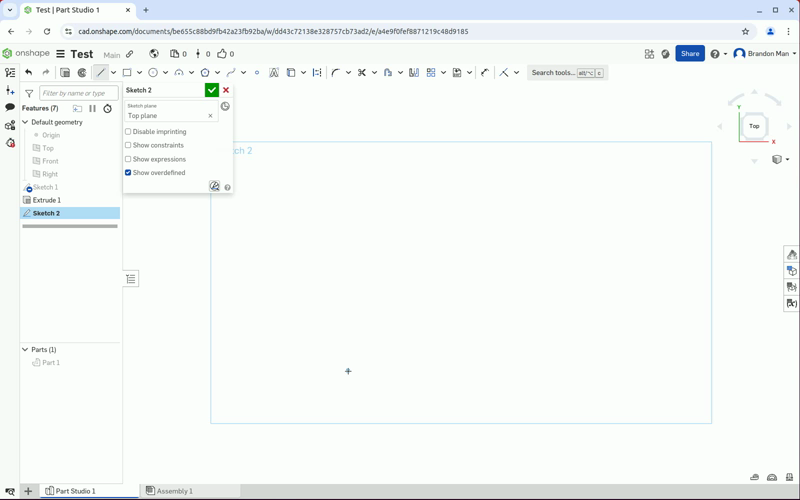
mouse_move(572, 370)
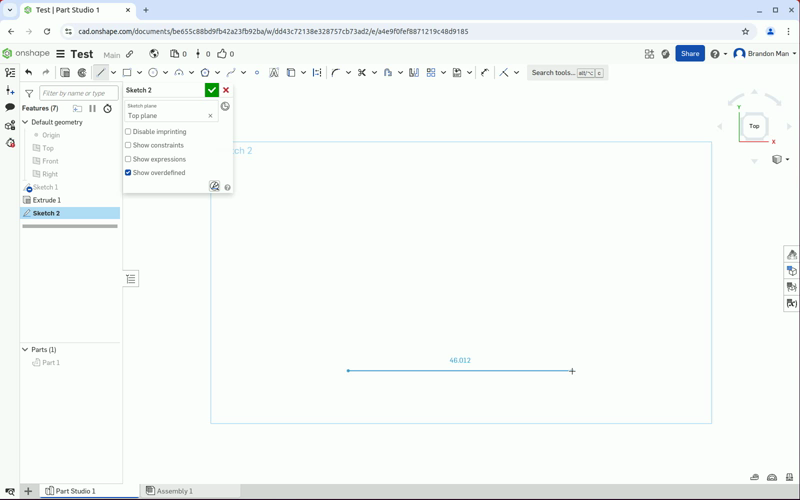
click(572, 370)
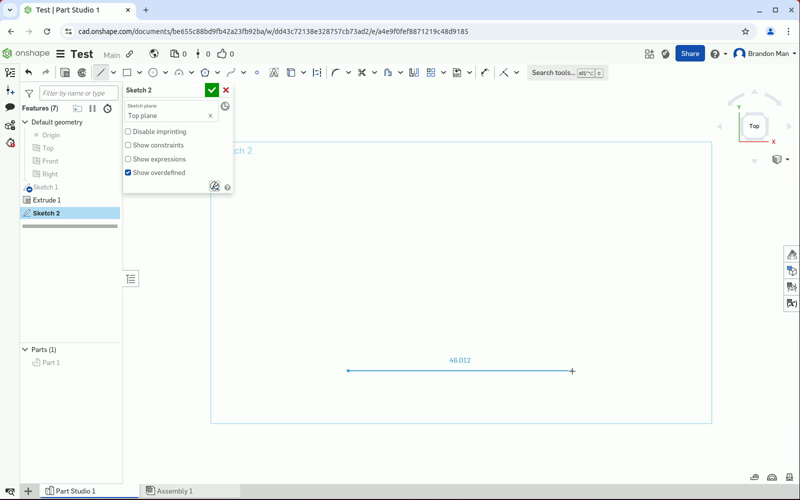
key_up(shift)
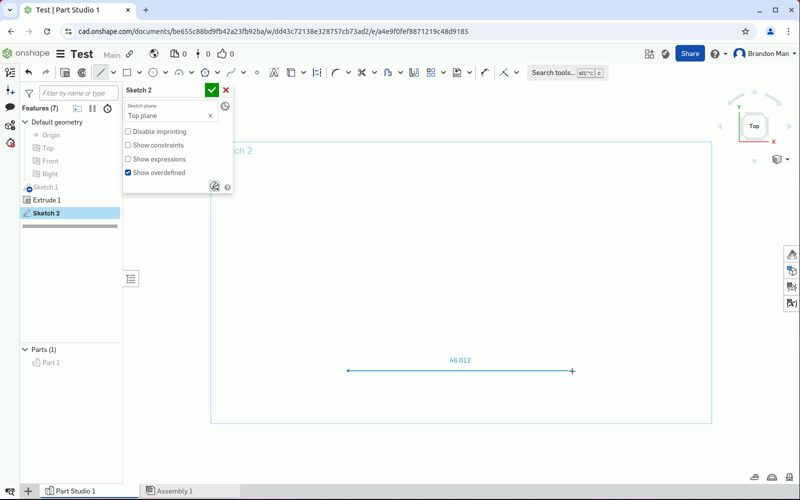
key_down(shift)
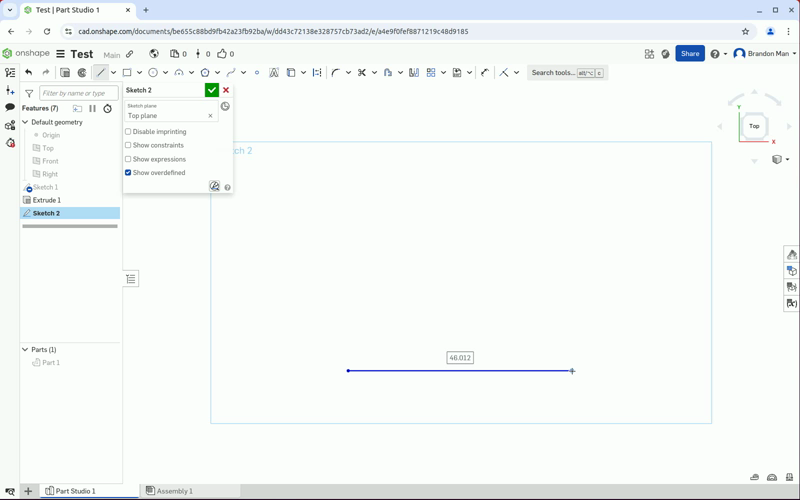
mouse_move(572, 196)
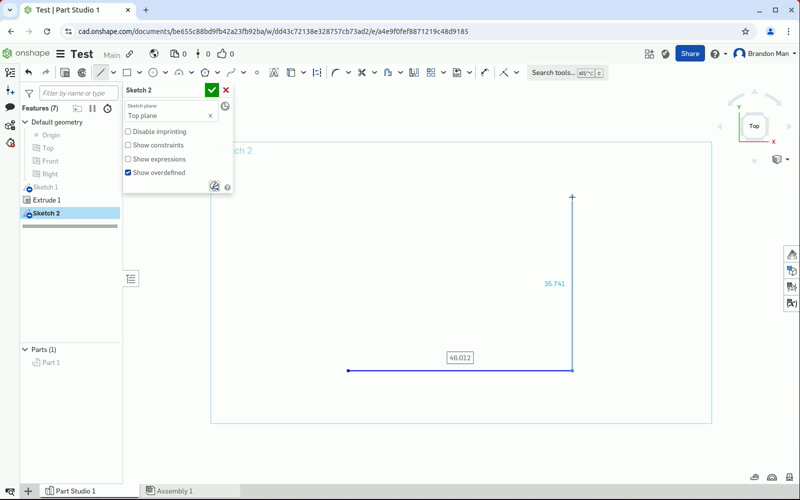
click(572, 196)
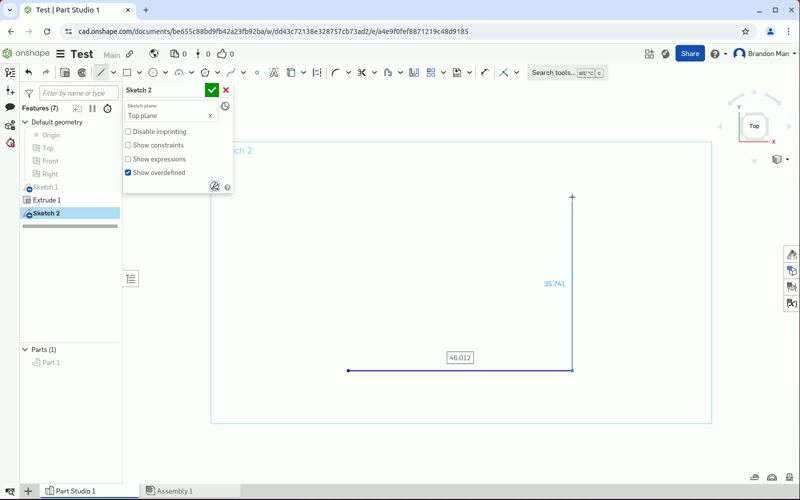
key_up(shift)
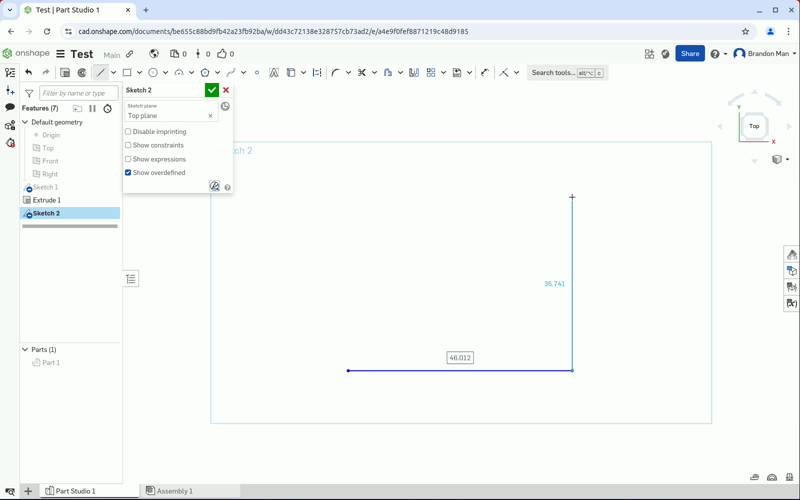
key_down(shift)
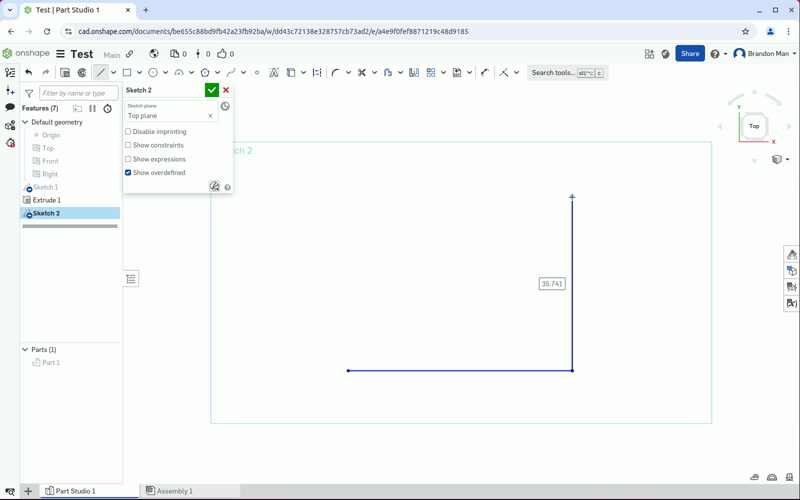
mouse_move(348, 196)
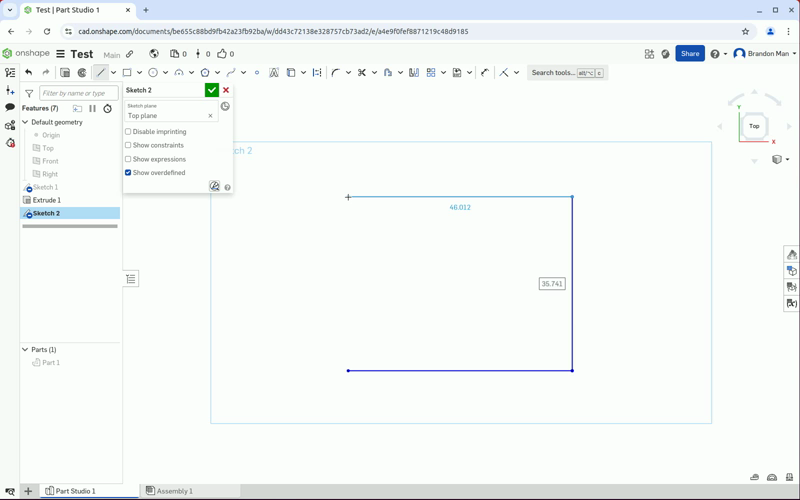
click(348, 196)
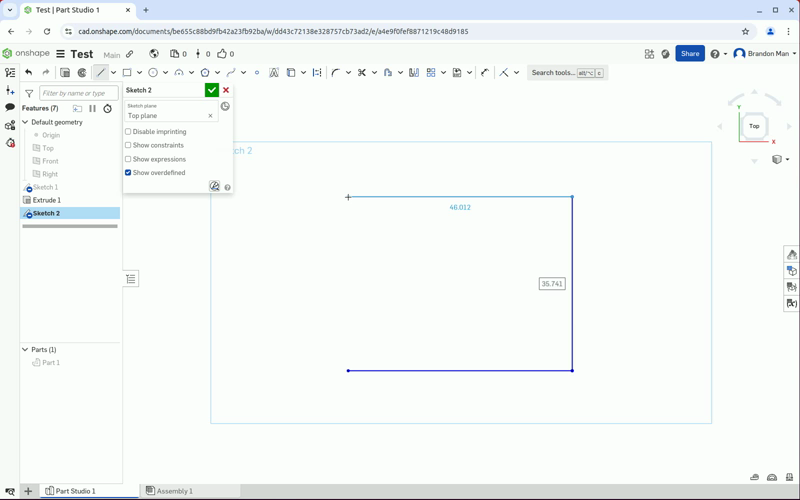
key_up(shift)
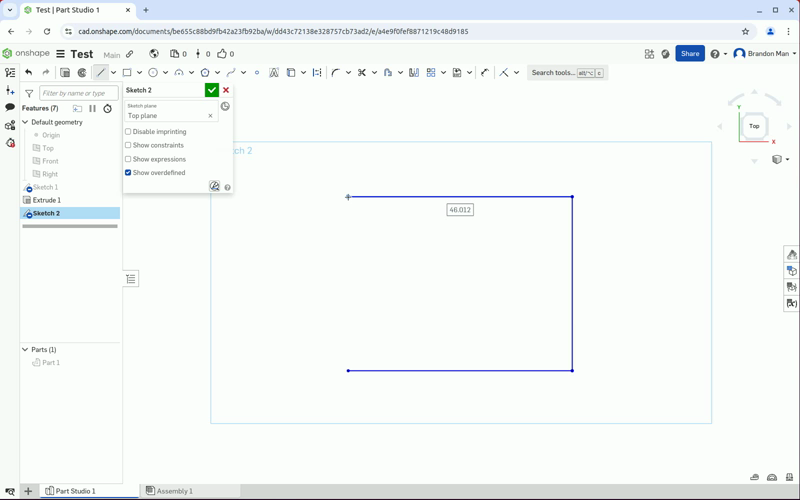
key_down(shift)
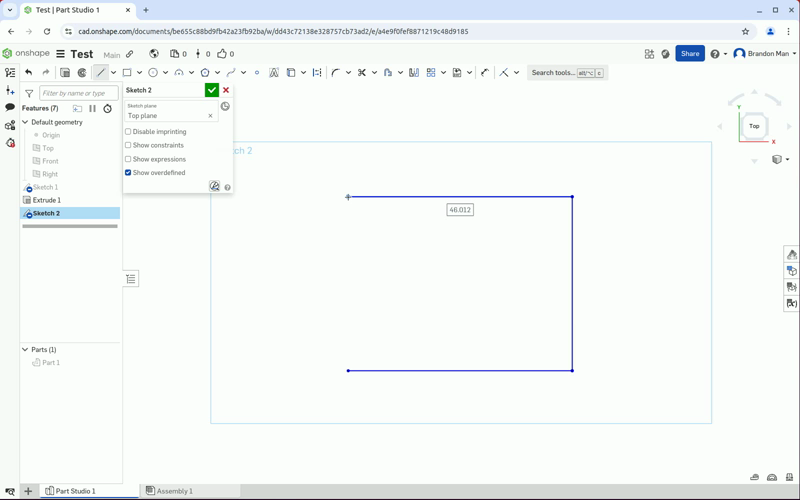
mouse_move(348, 370)
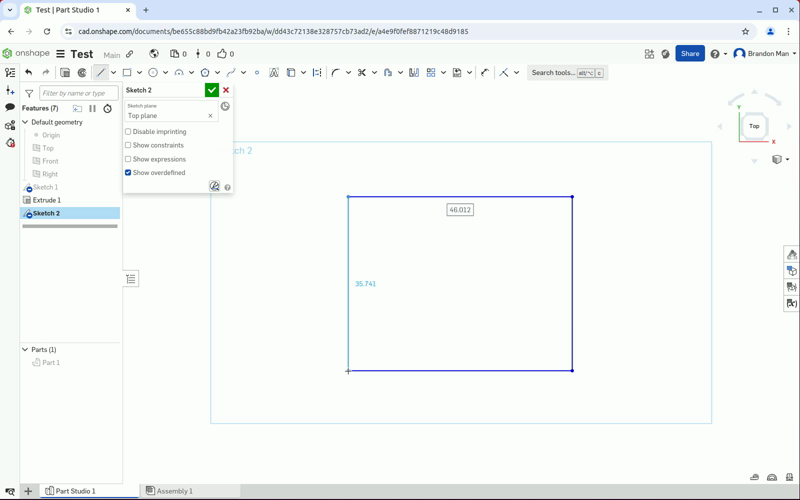
key_up(shift)
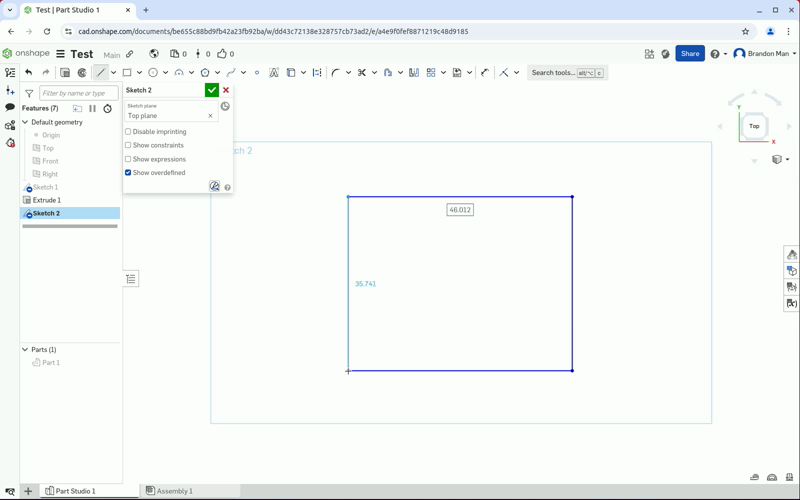
click(348, 370)
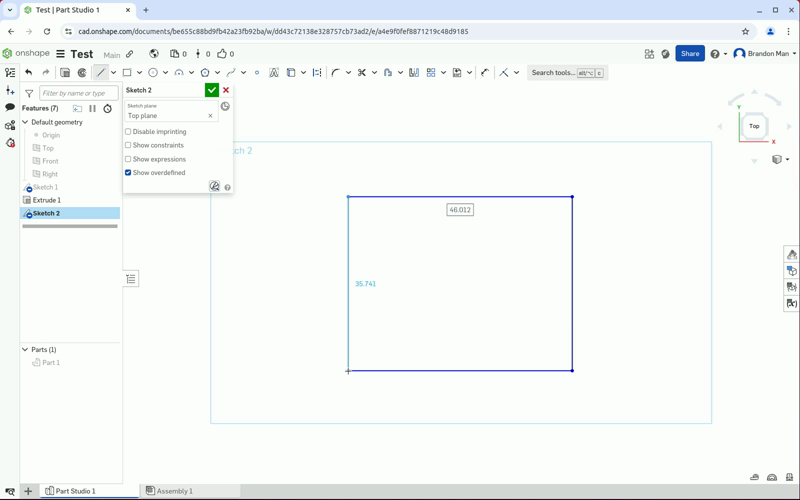
key(esc)
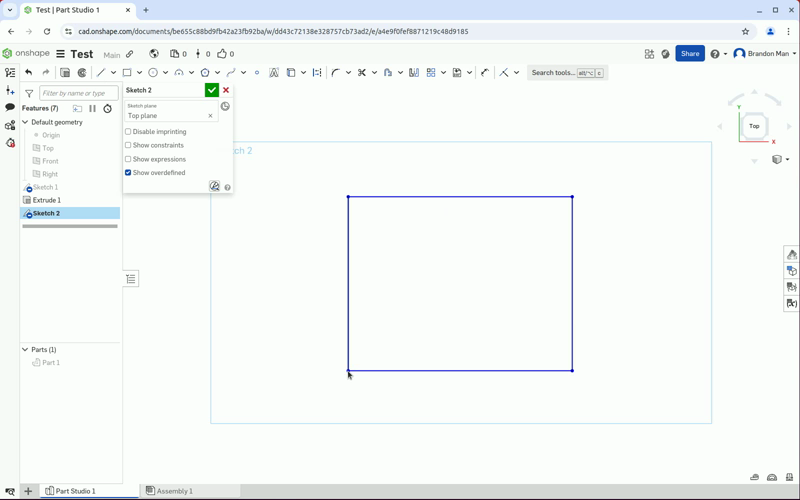
mouse_move(400, 303)
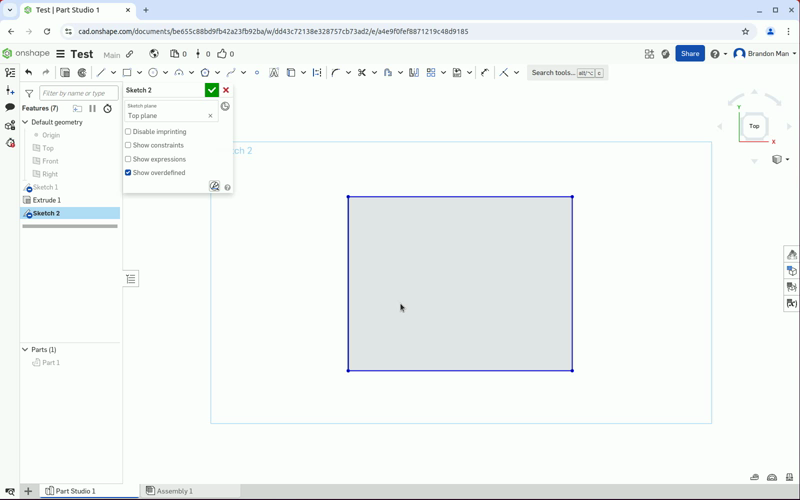
click(400, 303)
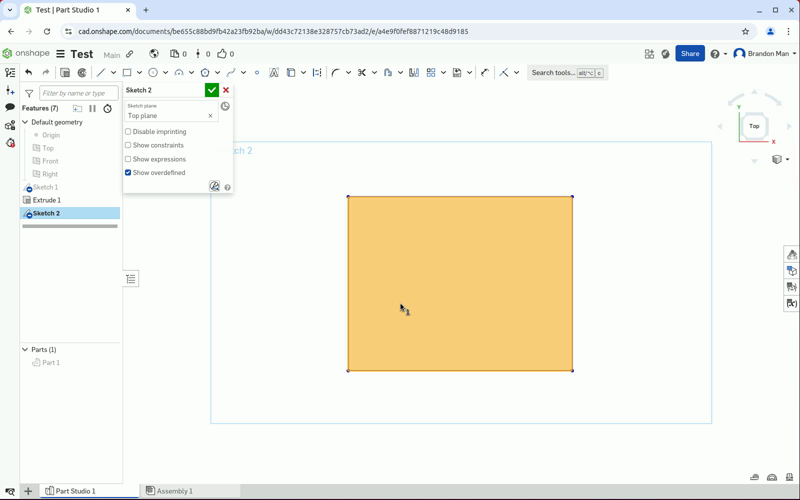
mouse_move(73, 352)
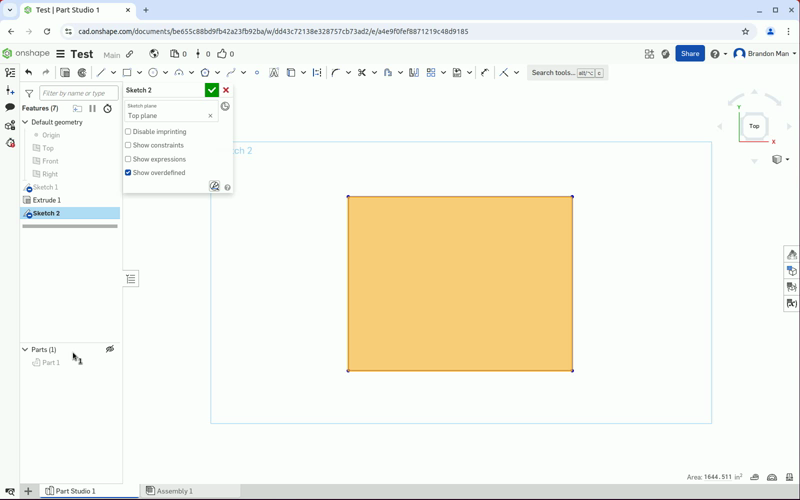
key(shift+y)
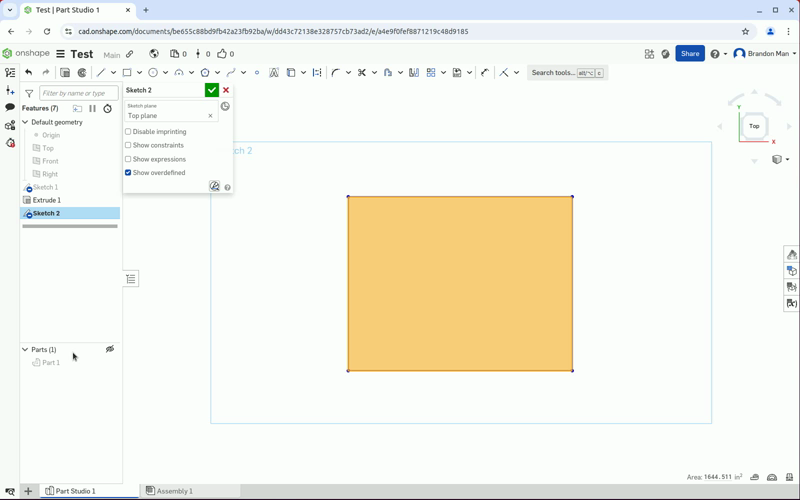
key(shift+e)
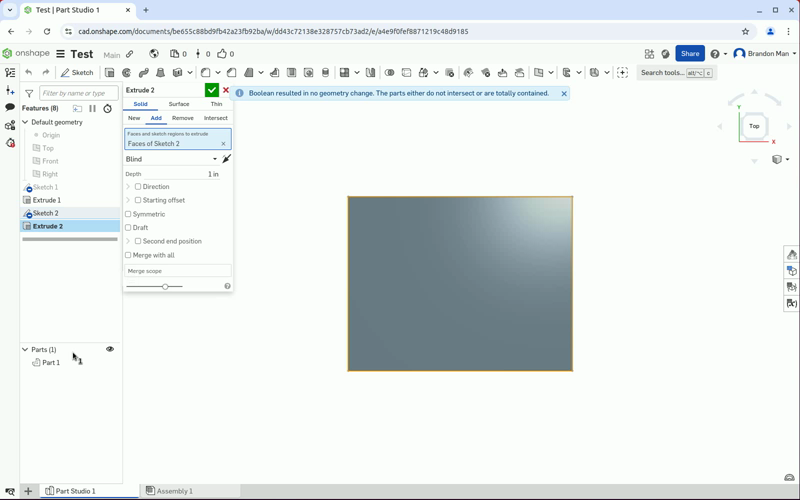
mouse_move(143, 106)
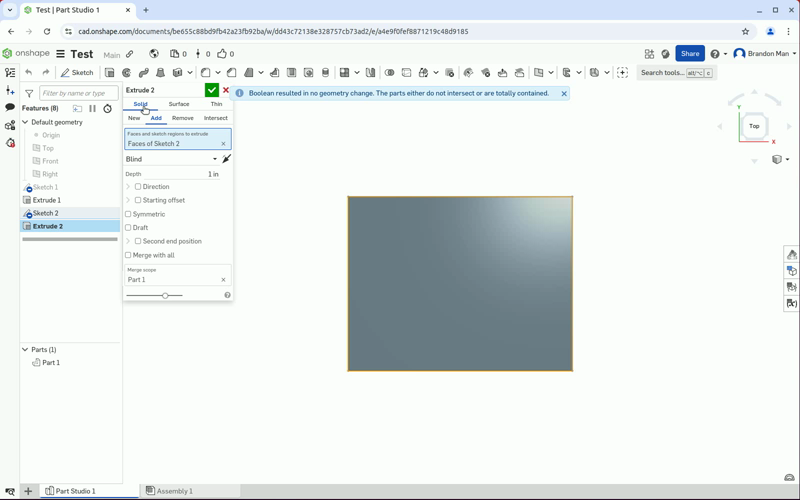
click(143, 106)
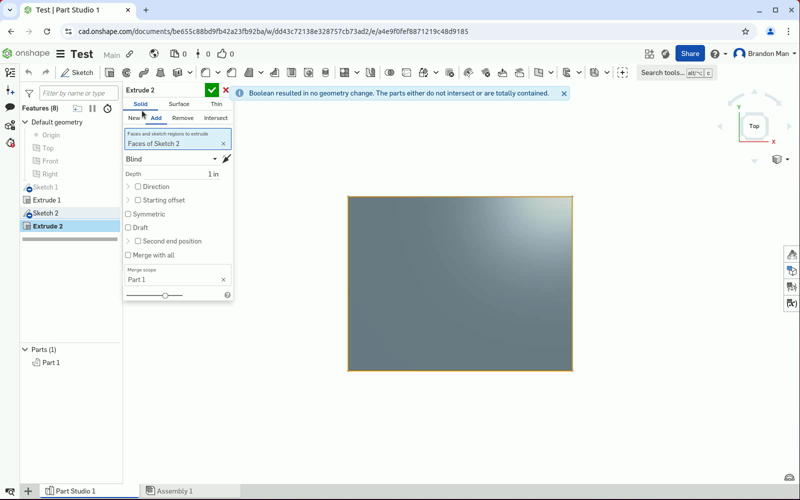
mouse_move(137, 120)
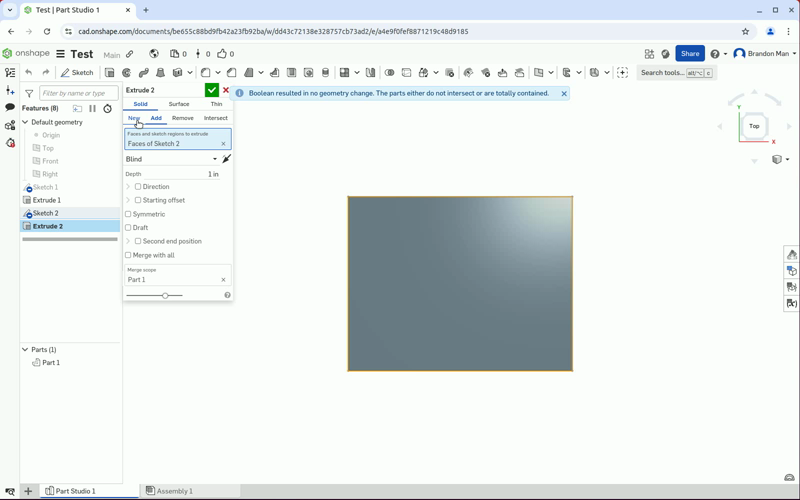
click(137, 120)
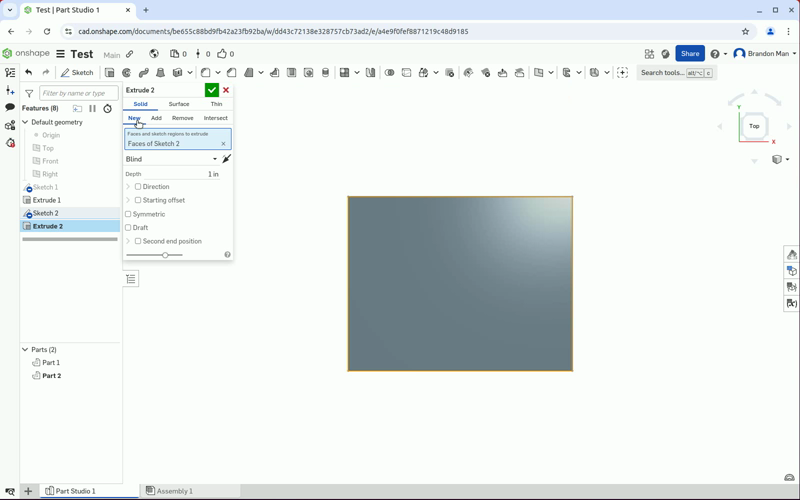
key(tab, 4)
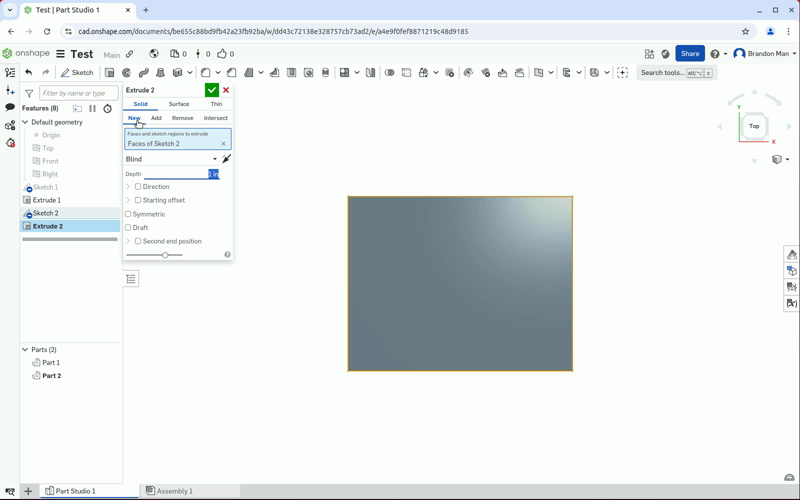
text(6.018)
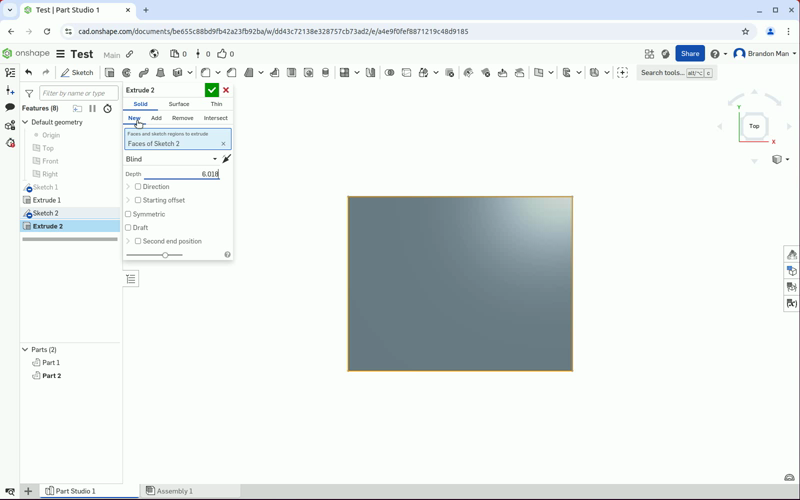
key(enter)
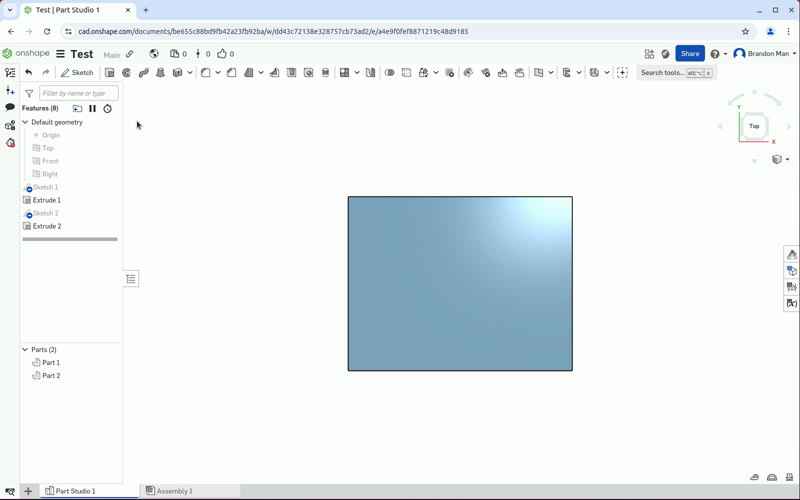
key(shift+h)
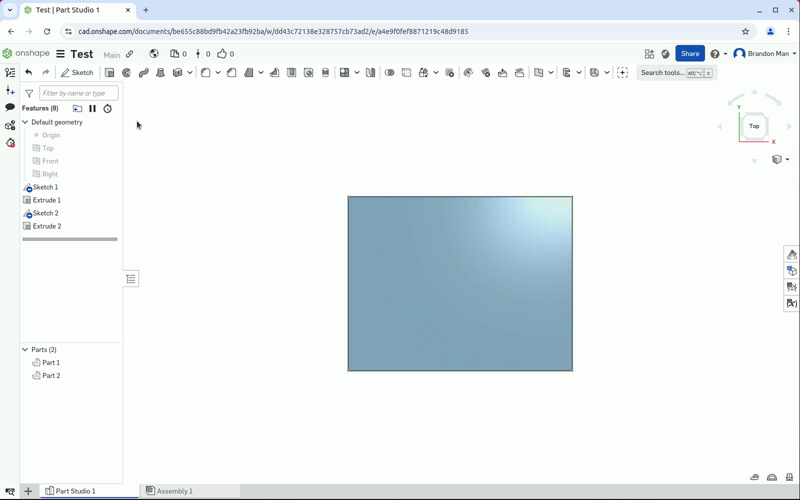
key(shift+h)
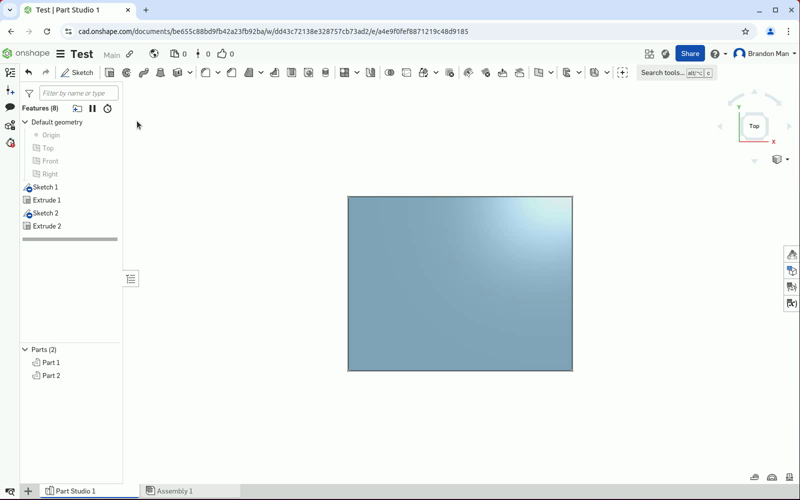
key(shift+7)
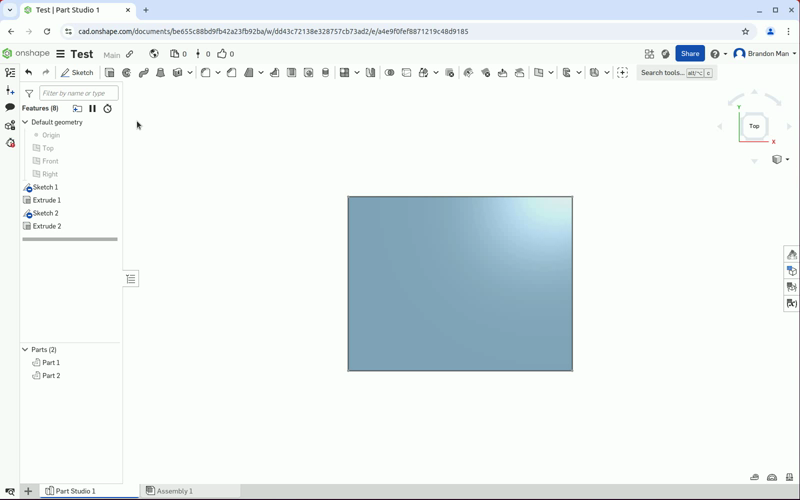
key(up, 3)
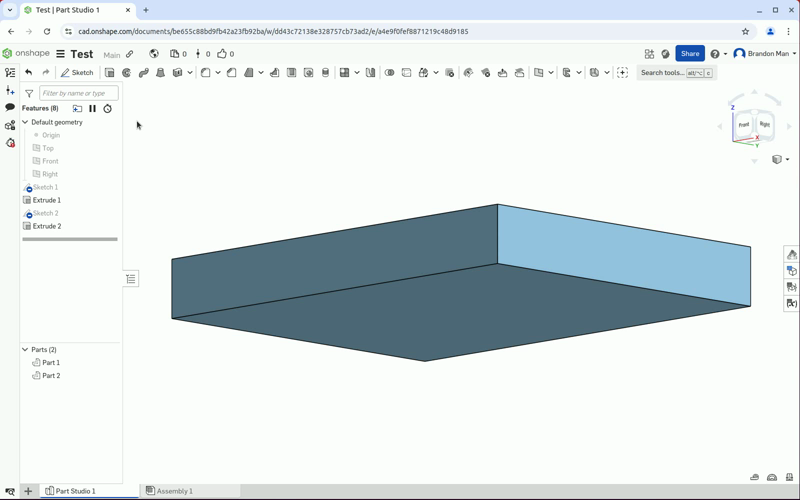
key(left, 3)
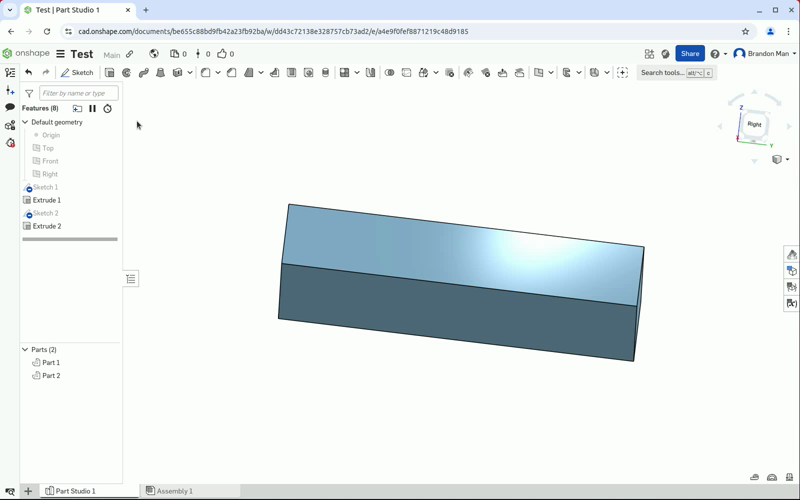
key(right, 3)
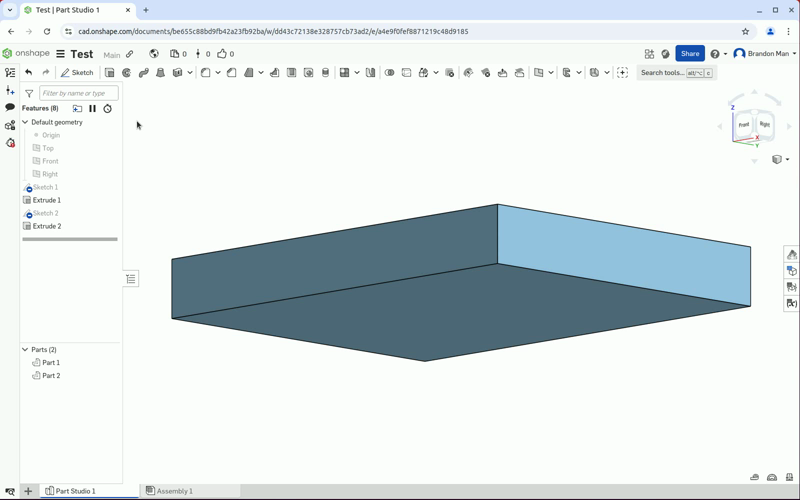
key(down, 3)
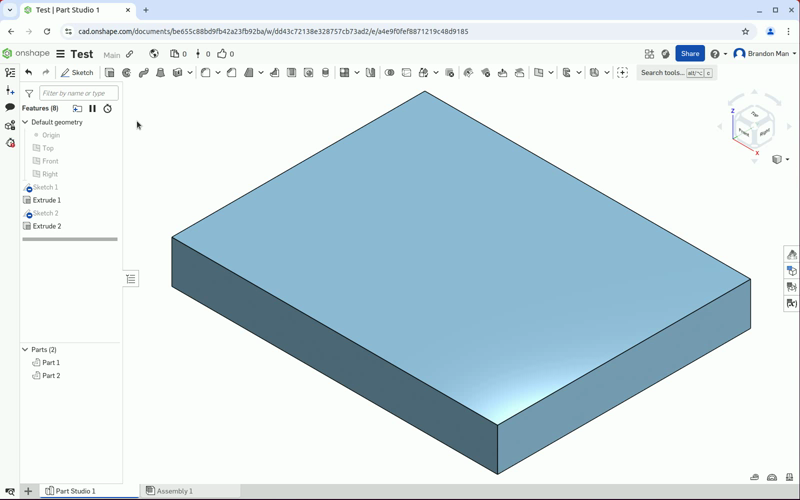
mouse_move(73, 189)
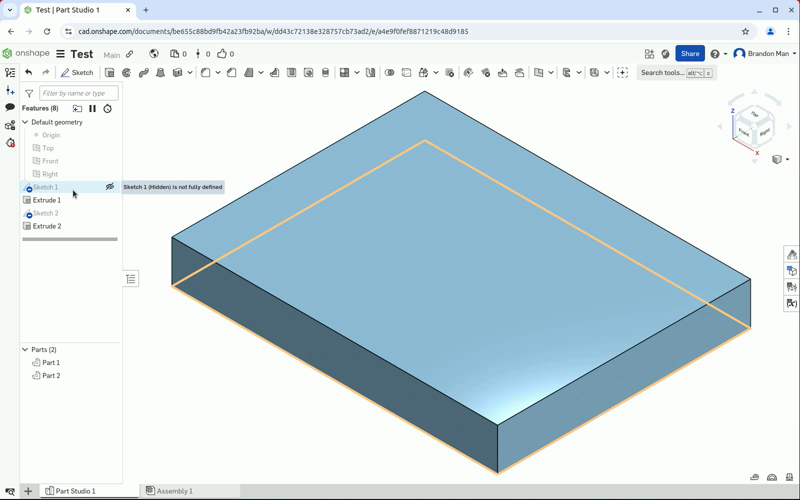
click(73, 189)